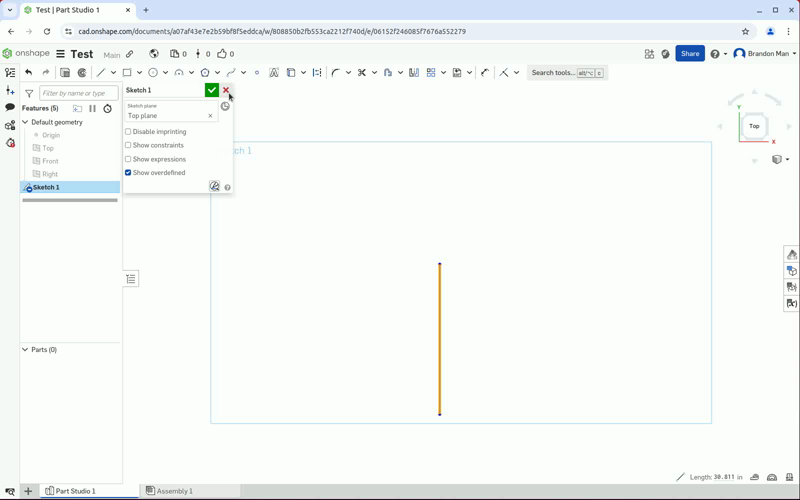
key(shift+h)
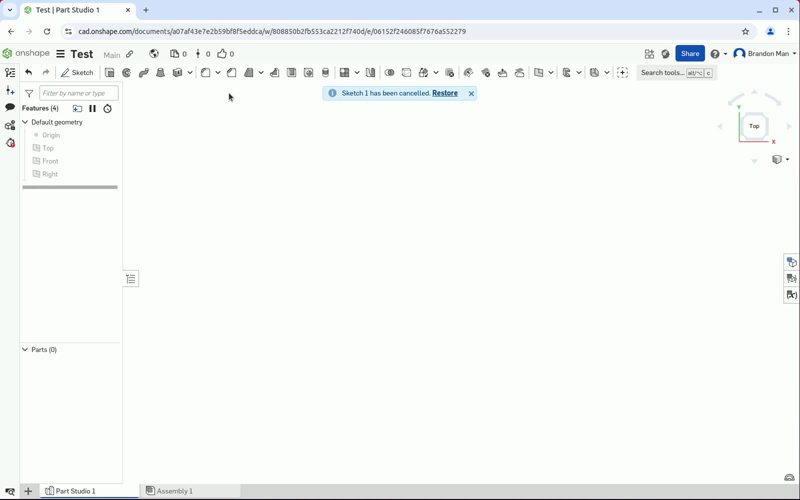
mouse_move(73, 352)
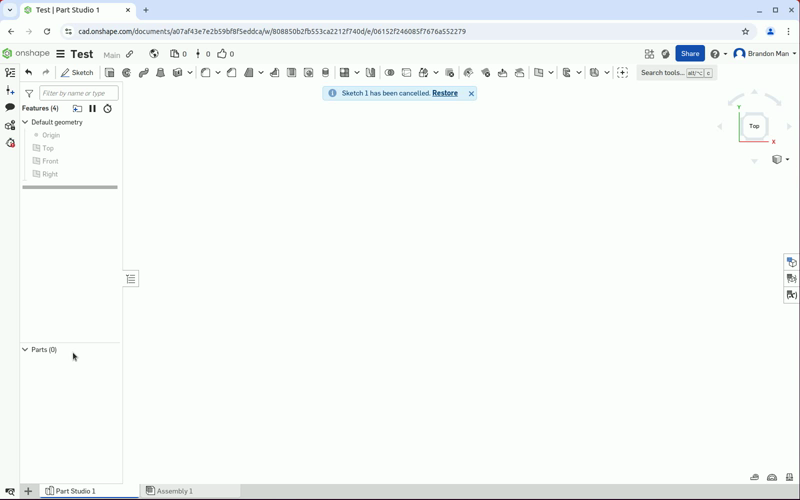
key(y)
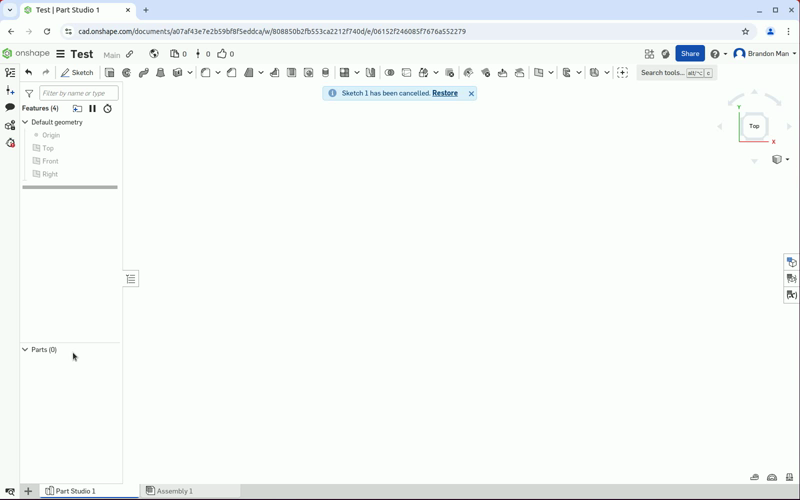
key(shift+p)
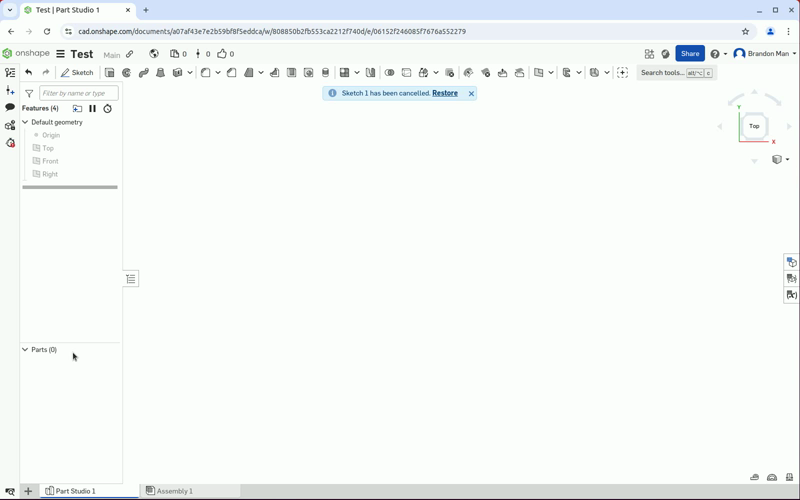
key(space)
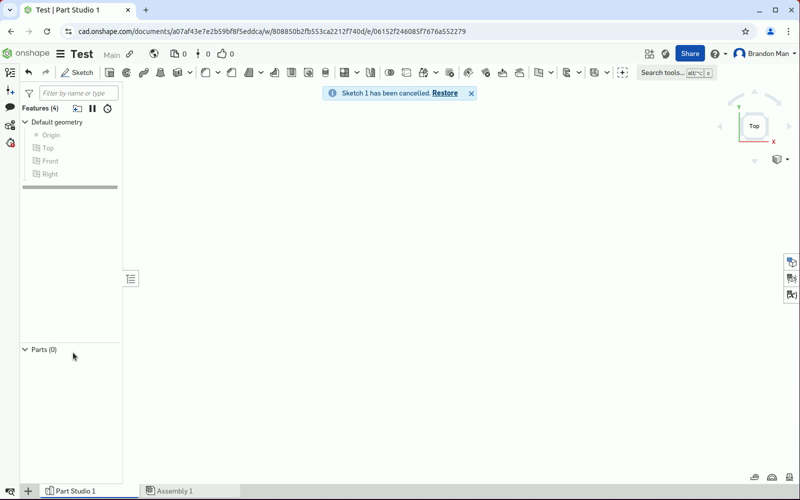
key_down(shift)
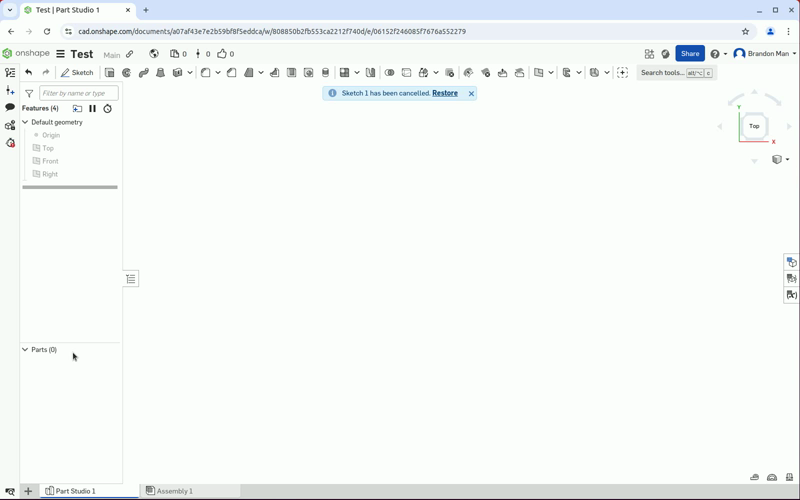
key(up)
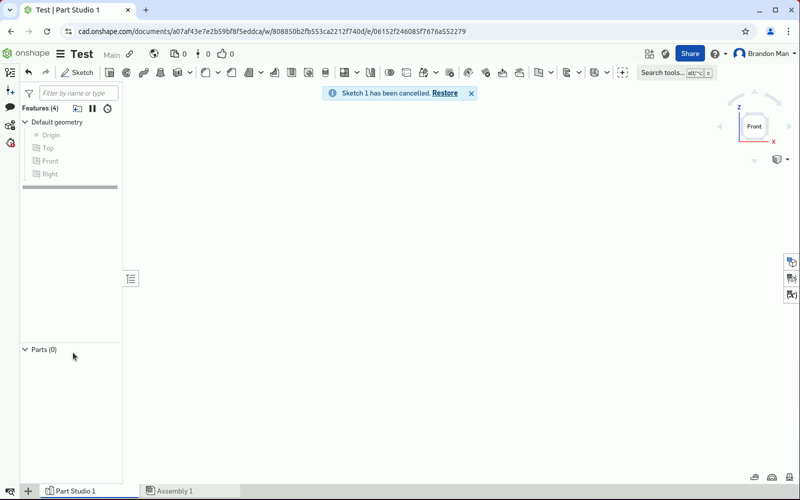
key_up(shift)
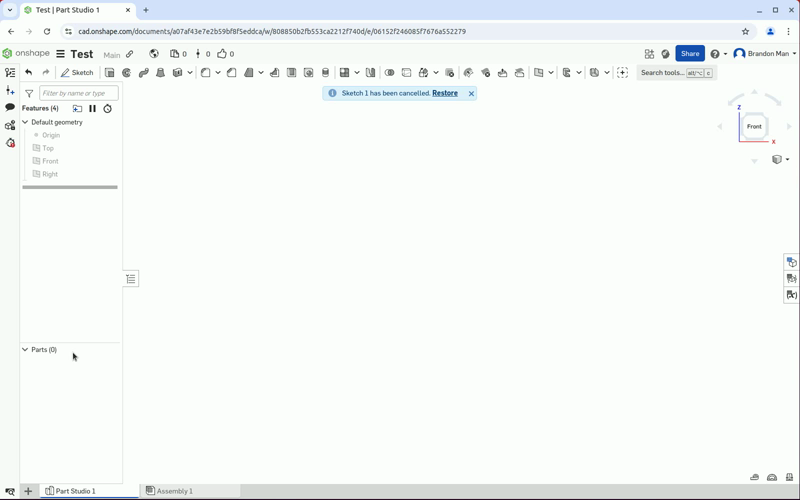
mouse_move(73, 352)
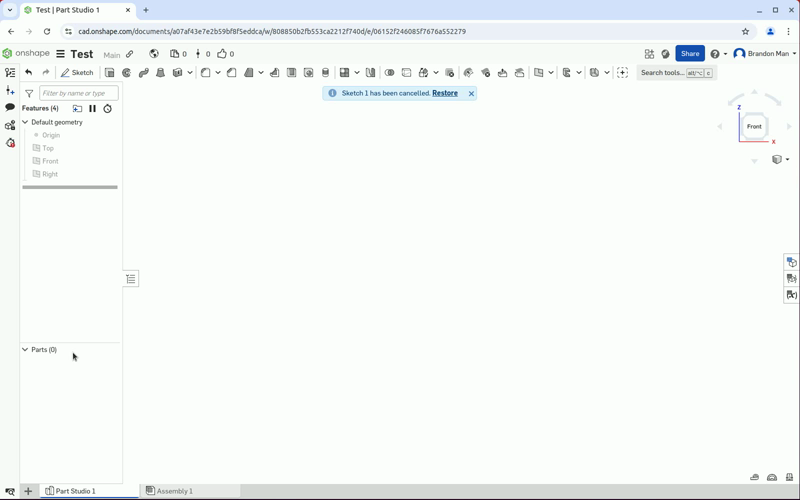
key(shift+y)
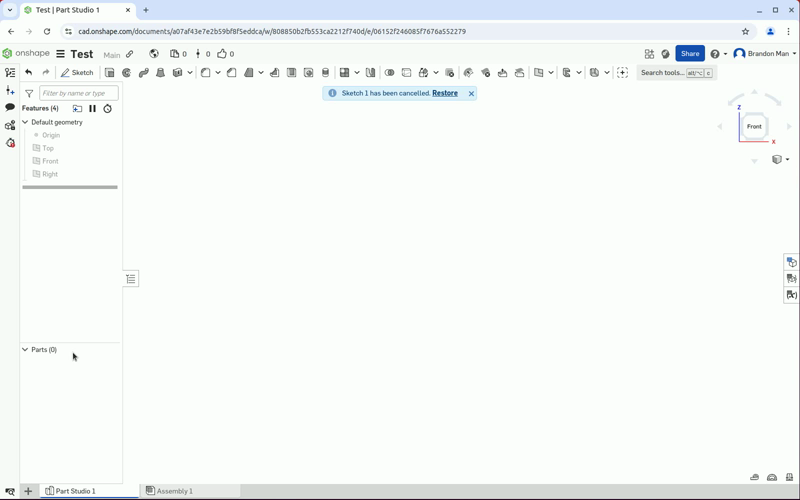
key(shift+s)
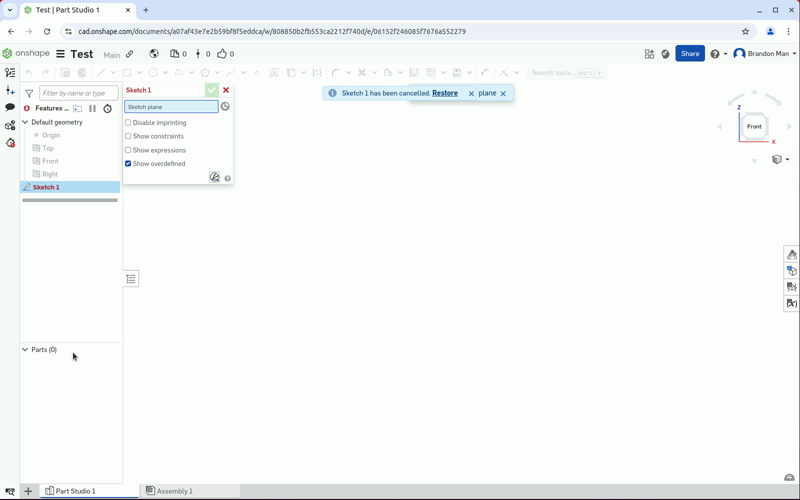
mouse_move(73, 163)
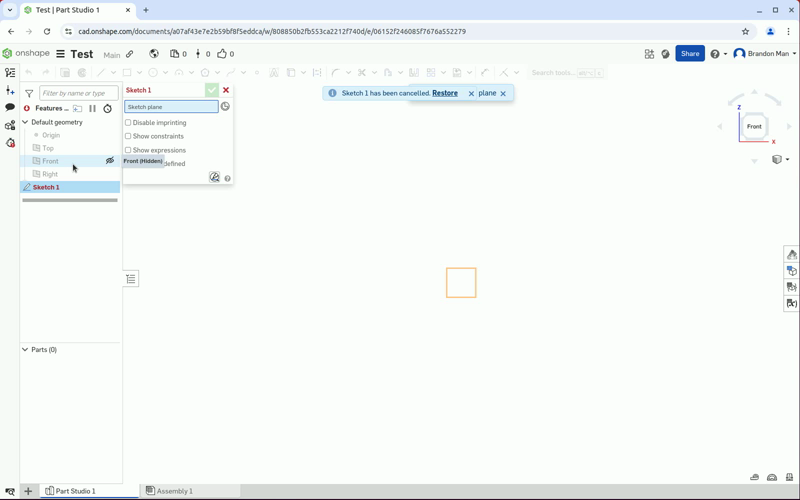
click(73, 163)
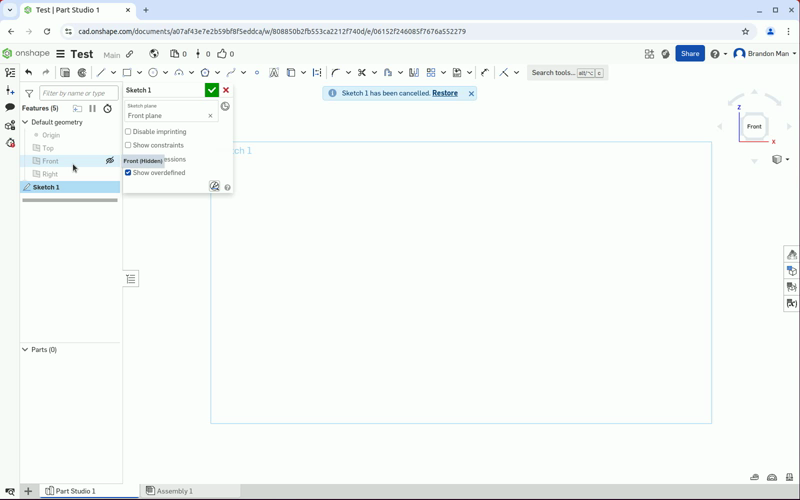
mouse_move(73, 352)
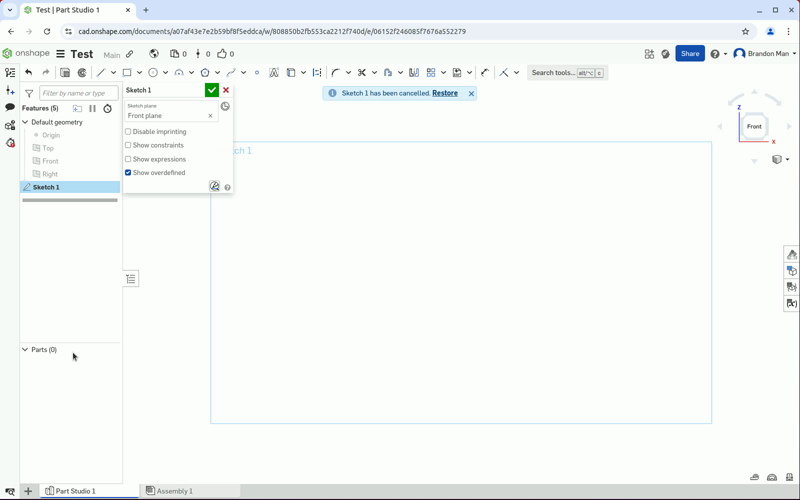
key(y)
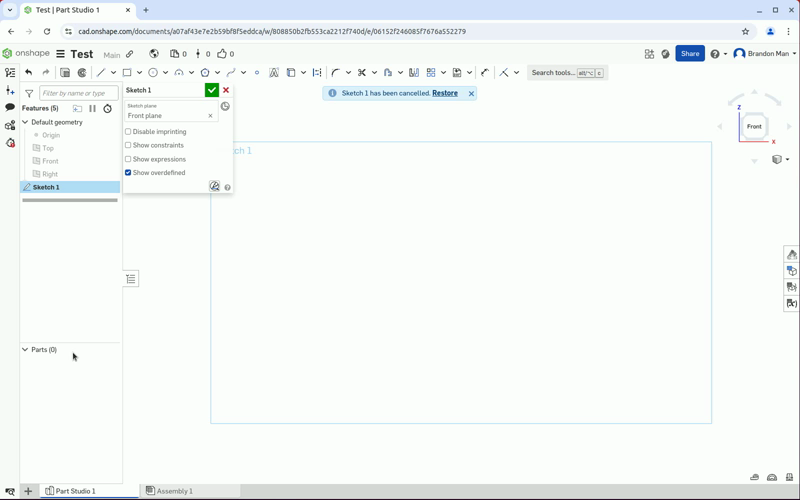
key(l)
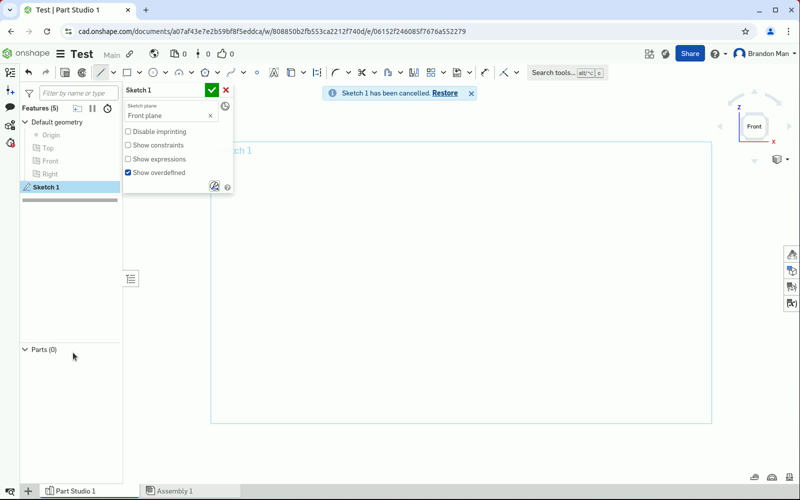
key_down(shift)
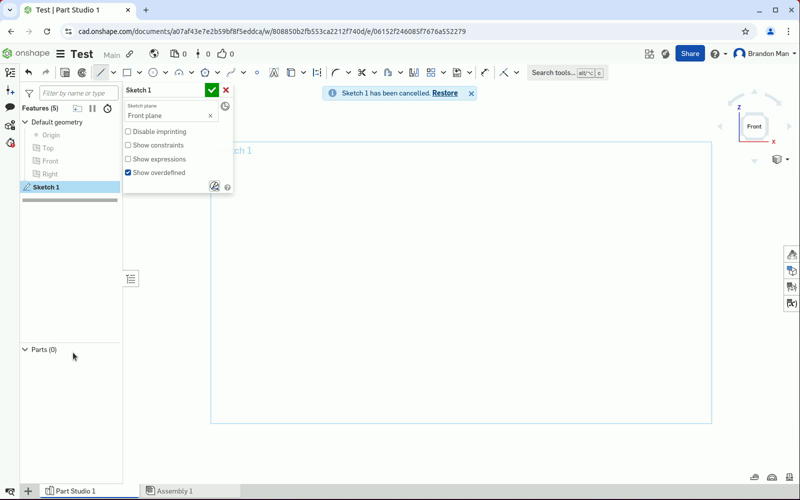
mouse_move(348, 282)
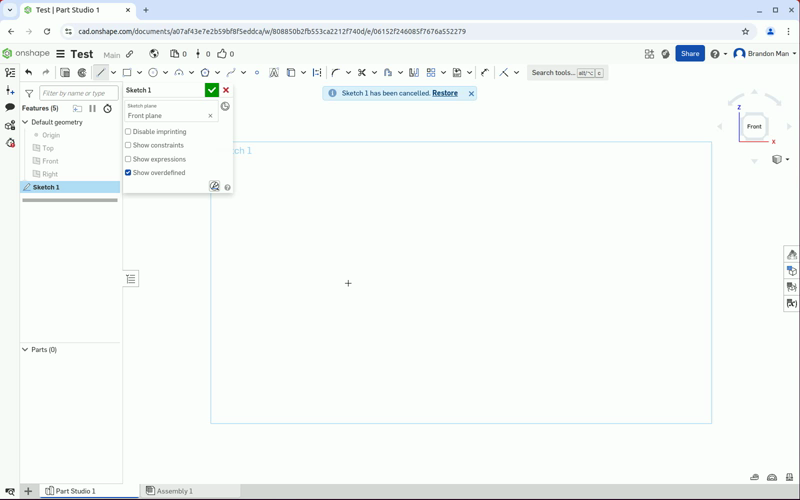
click(348, 282)
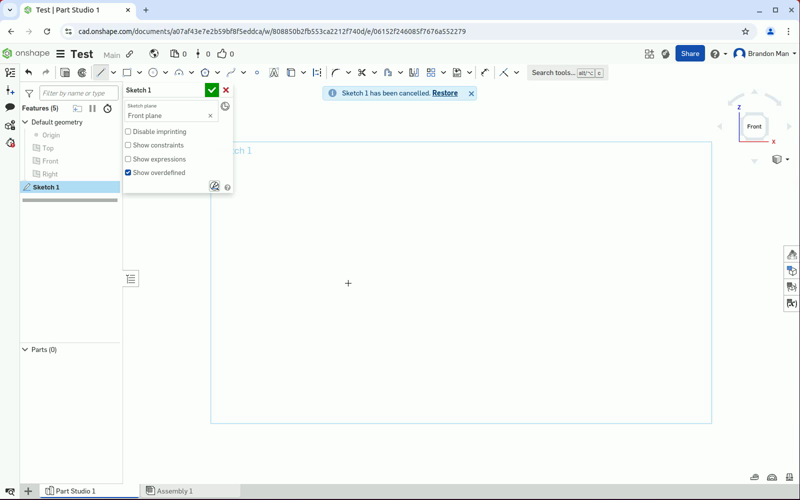
key_up(shift)
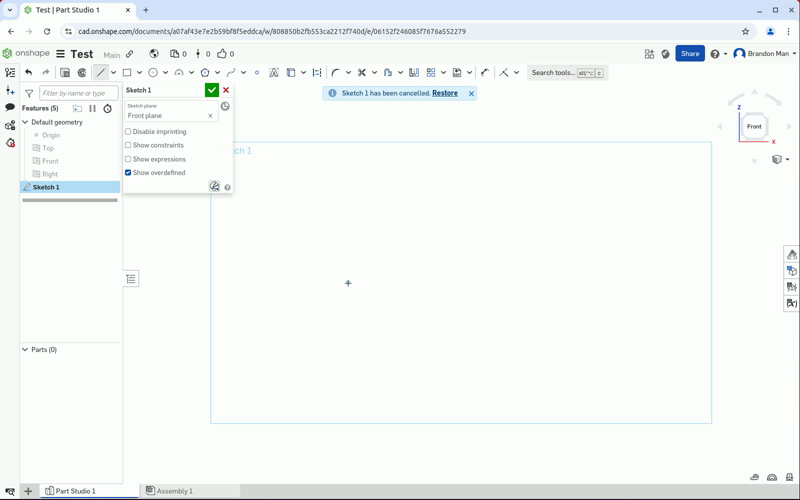
key_down(shift)
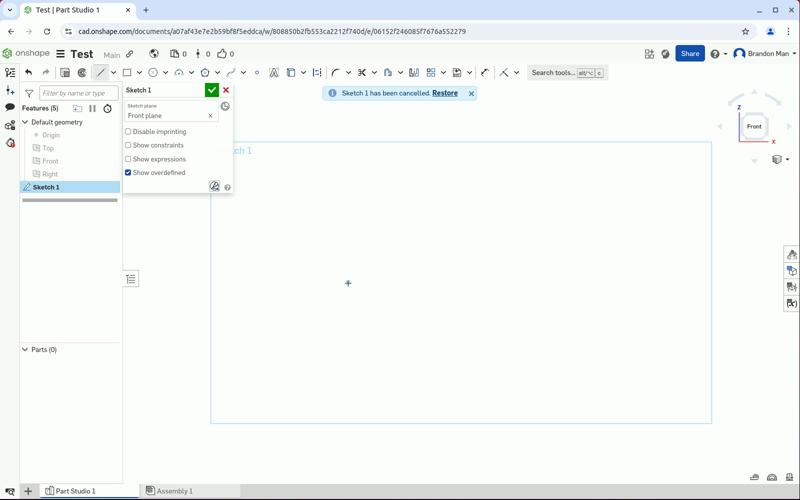
mouse_move(460, 282)
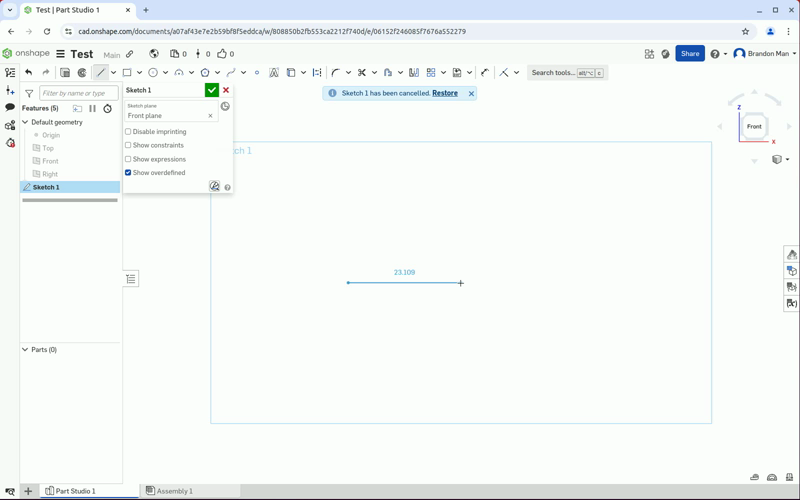
click(460, 282)
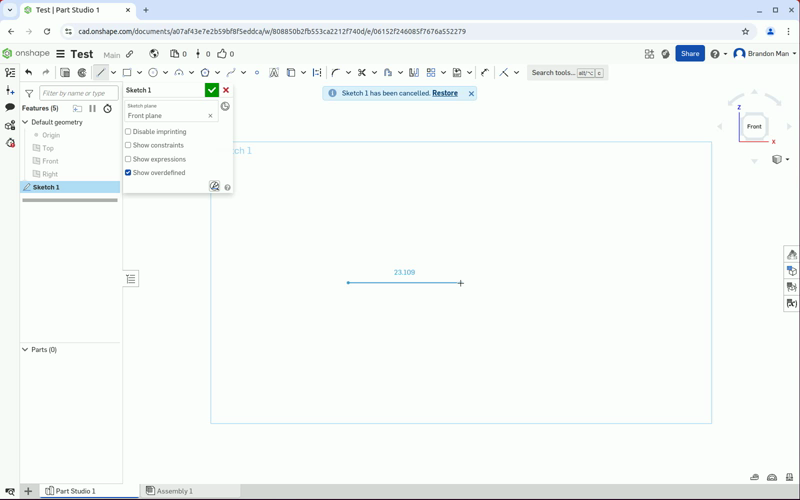
key_up(shift)
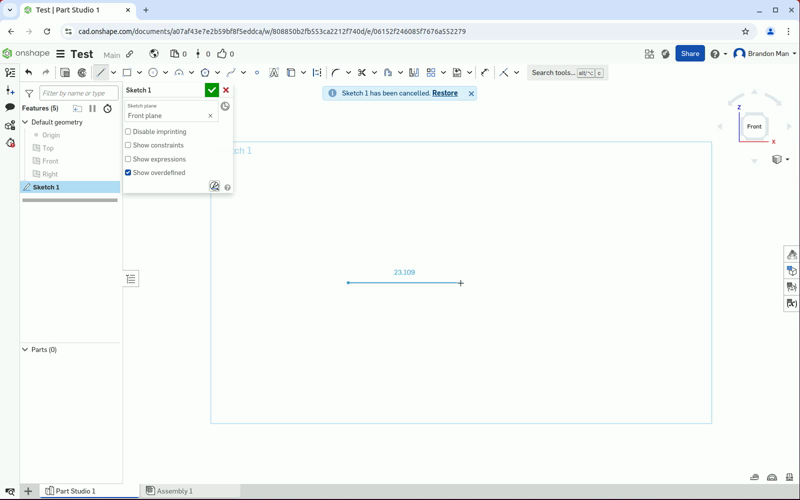
key_down(shift)
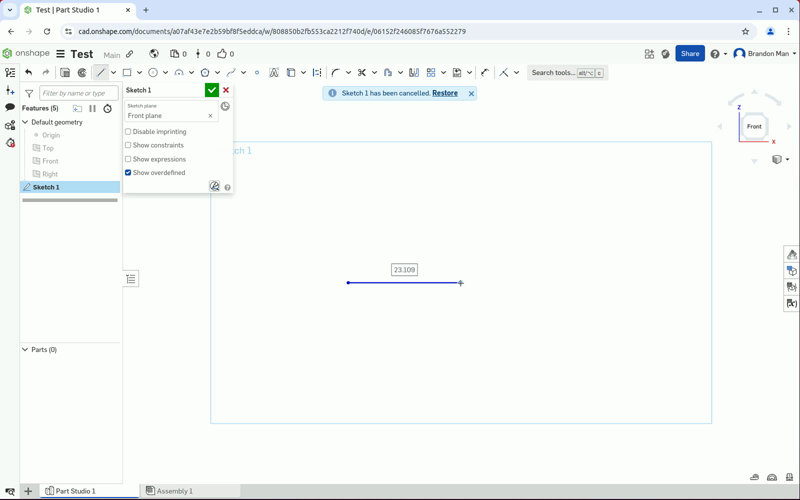
mouse_move(460, 170)
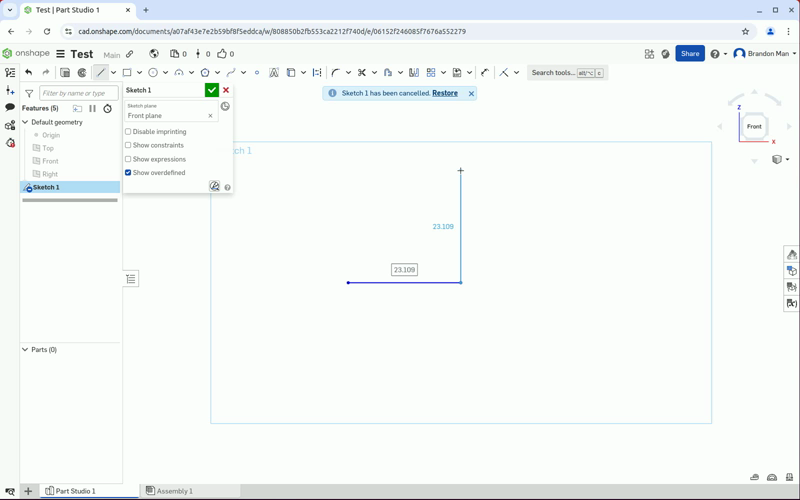
click(460, 170)
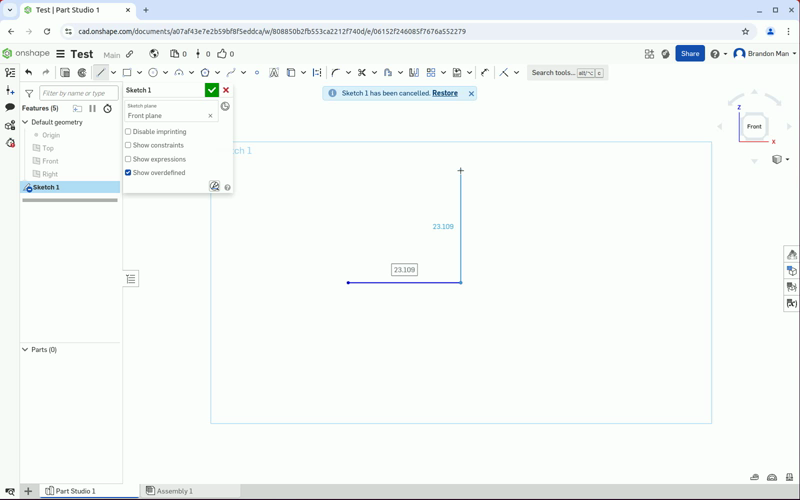
key_up(shift)
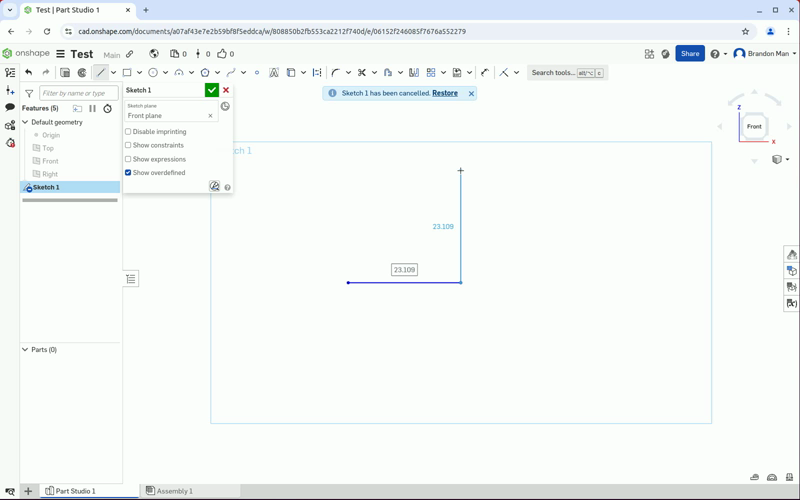
key_down(shift)
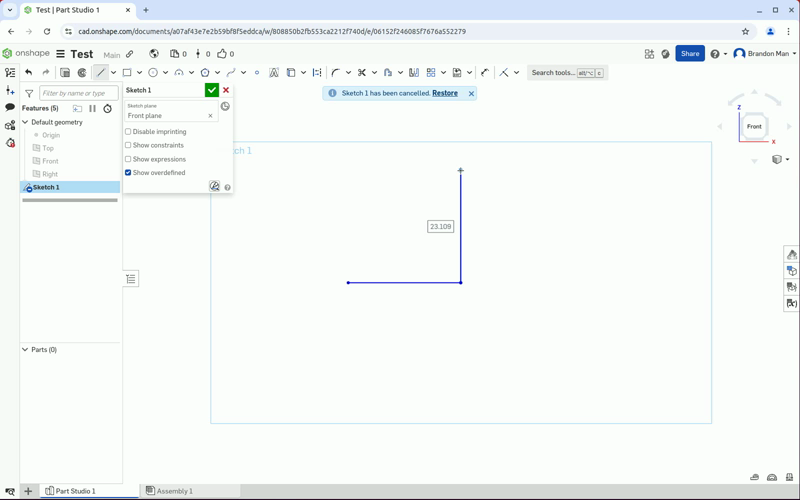
mouse_move(348, 170)
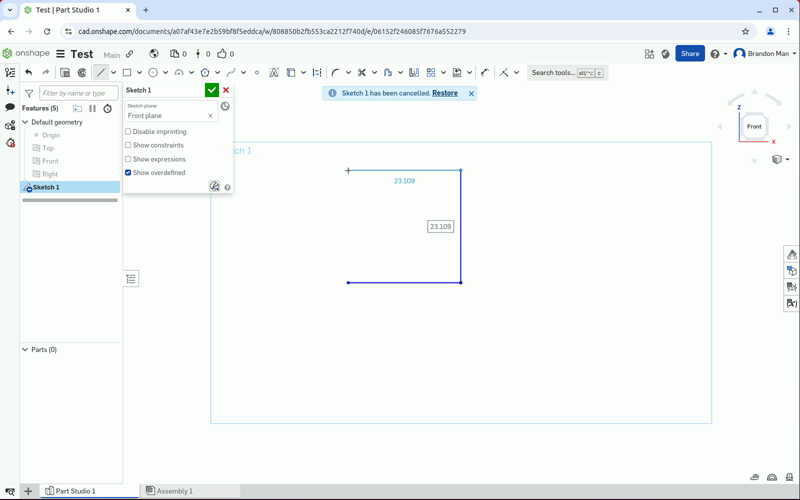
click(348, 170)
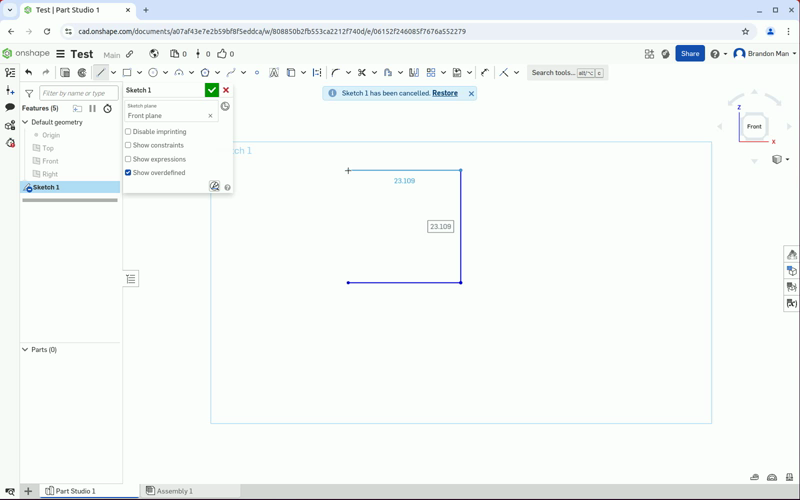
key_up(shift)
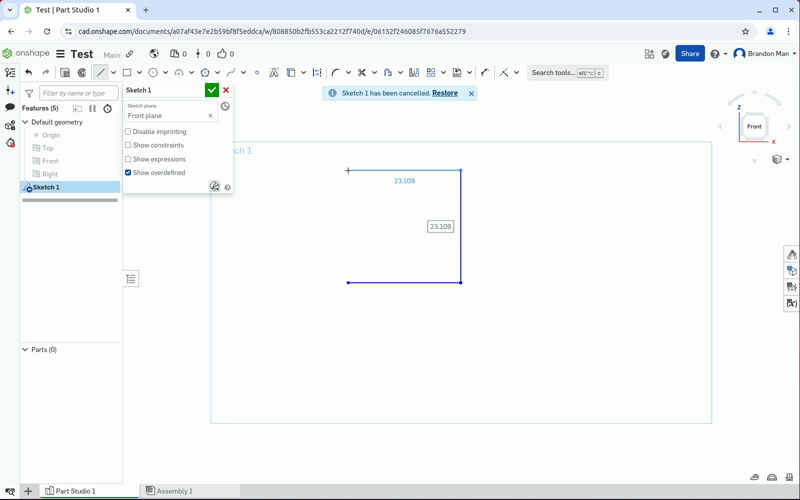
key_down(shift)
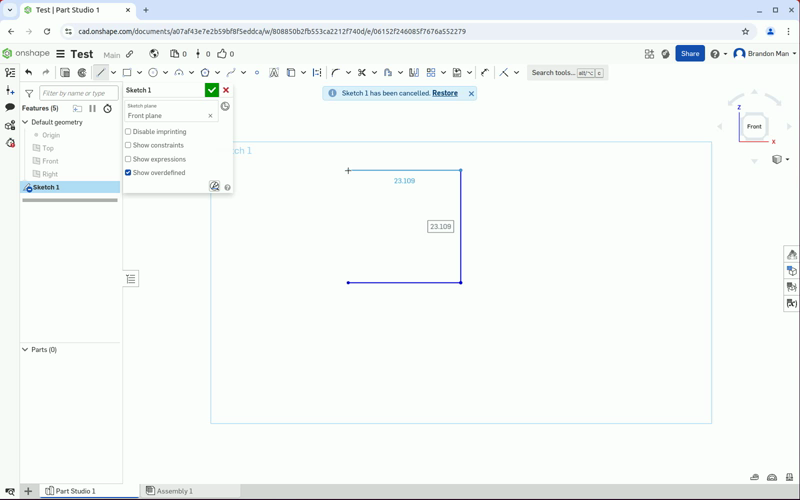
mouse_move(348, 282)
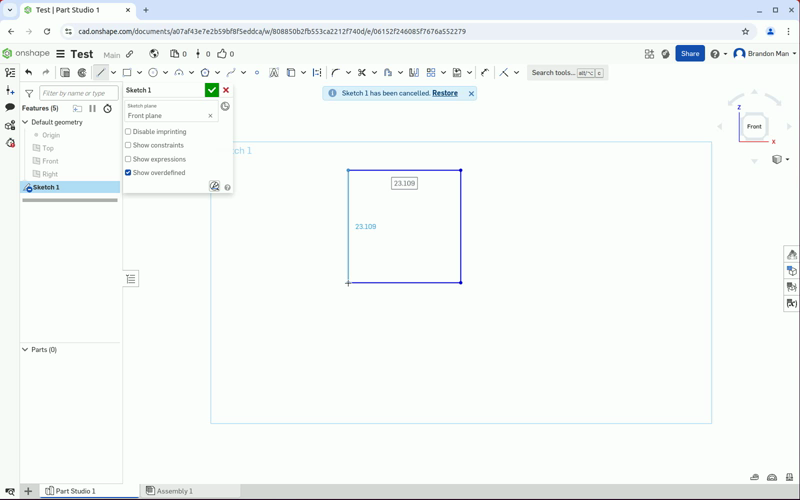
key_up(shift)
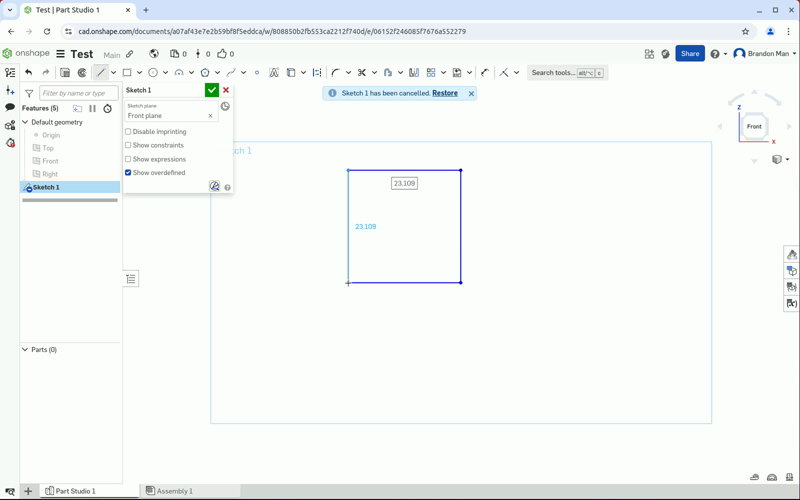
click(348, 282)
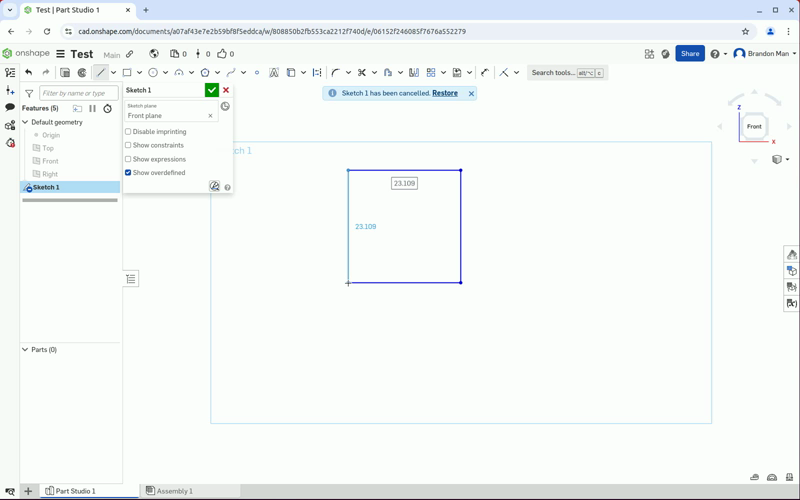
key(esc)
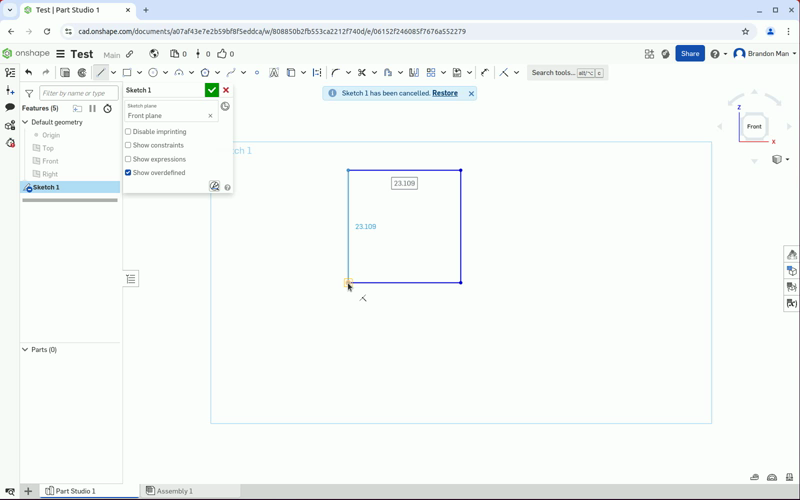
mouse_move(386, 252)
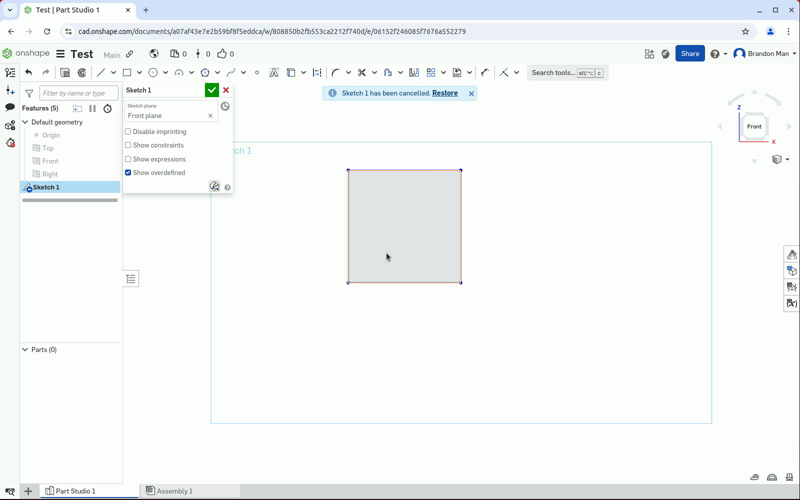
click(386, 252)
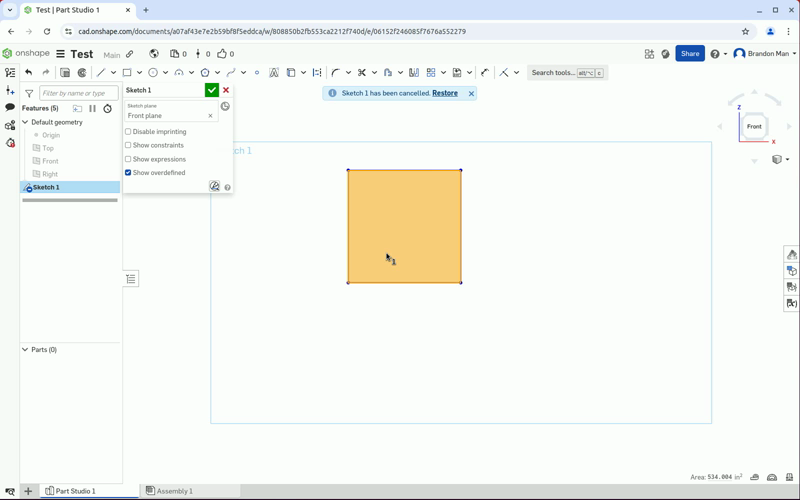
mouse_move(73, 352)
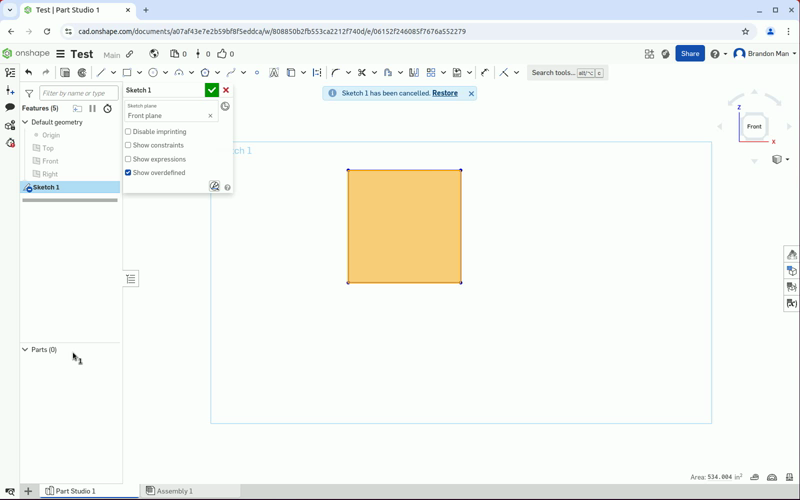
key(shift+y)
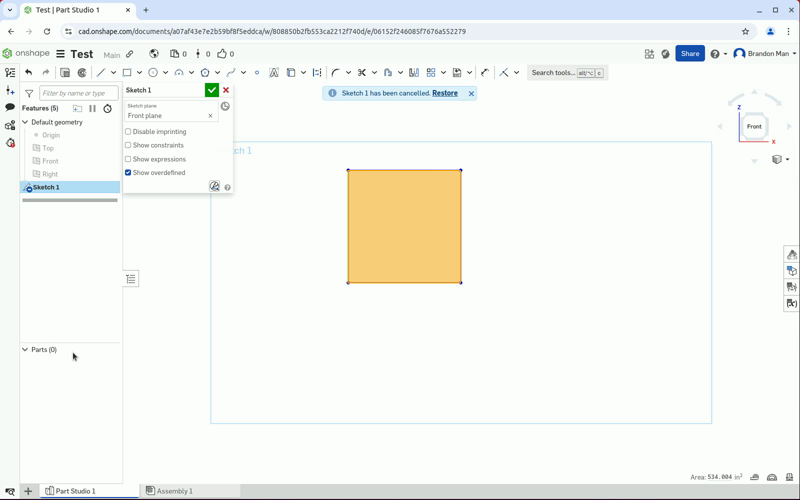
key(shift+e)
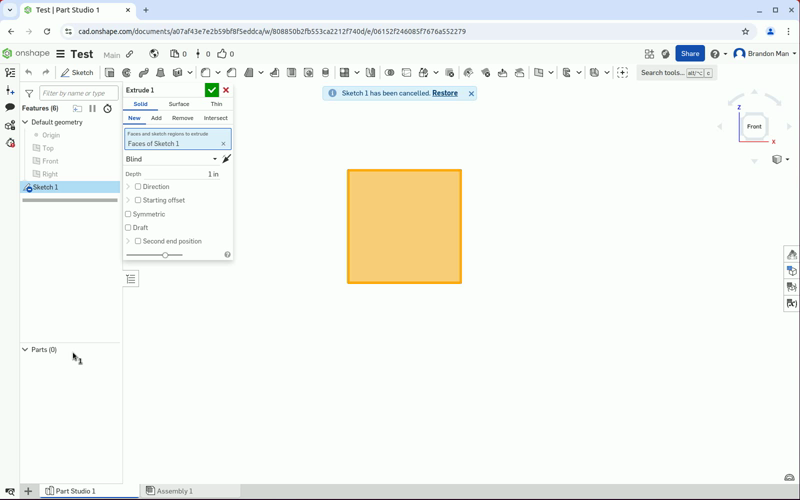
mouse_move(143, 106)
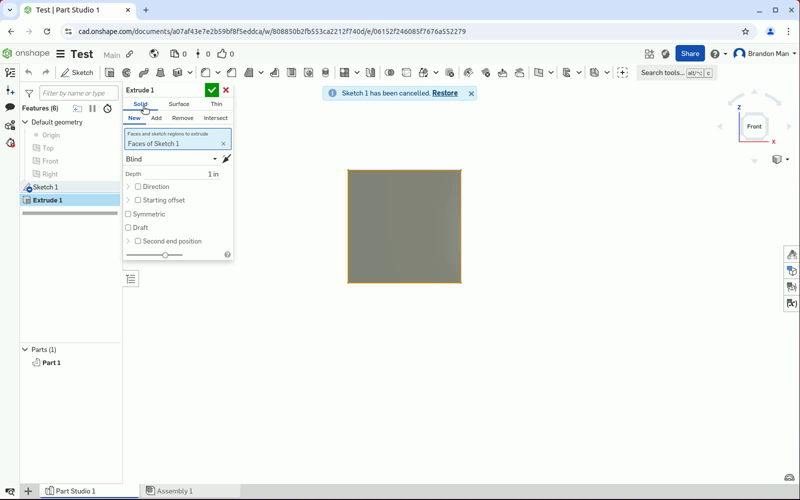
click(143, 106)
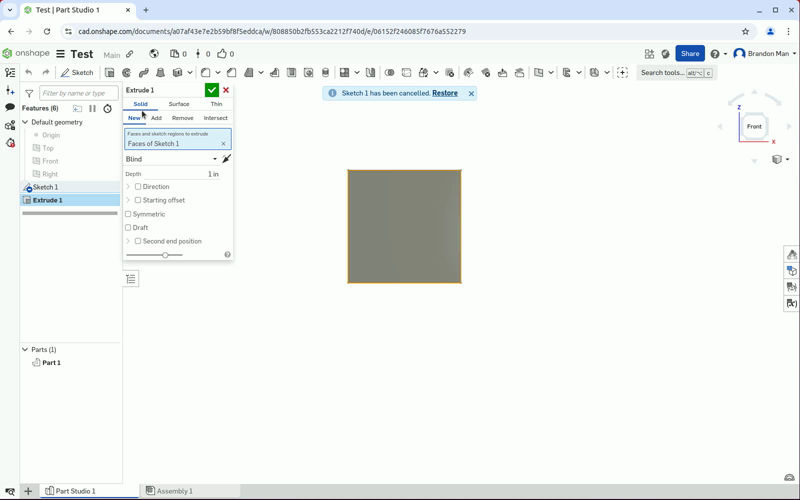
mouse_move(137, 120)
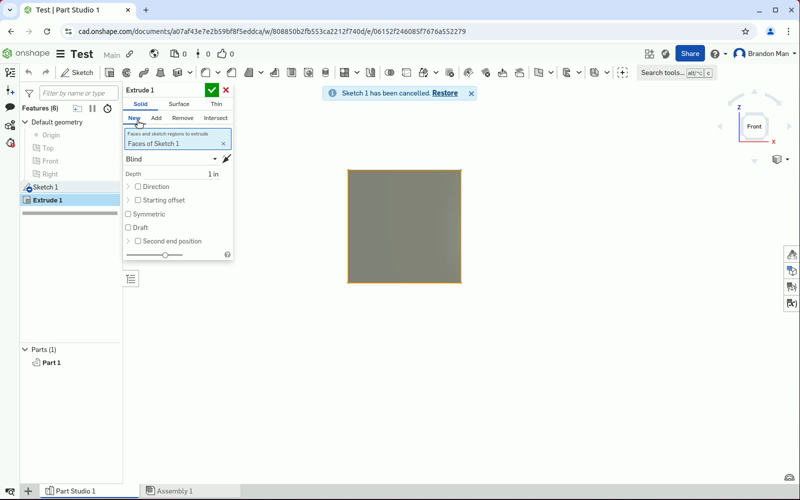
click(137, 120)
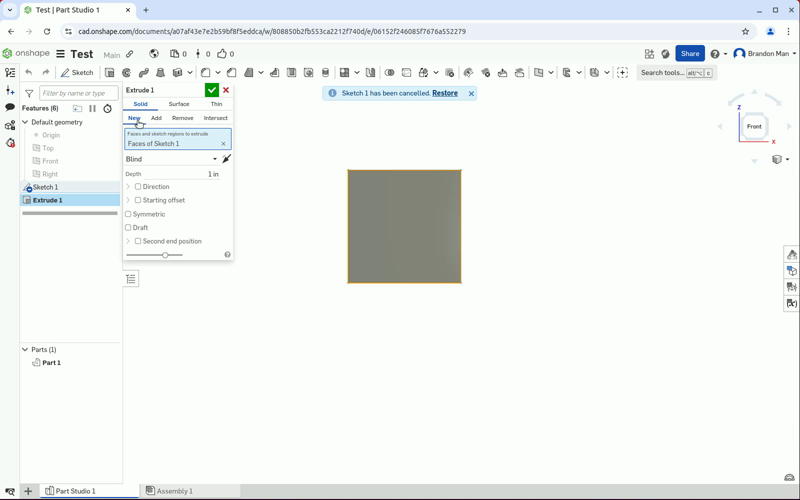
key(tab, 4)
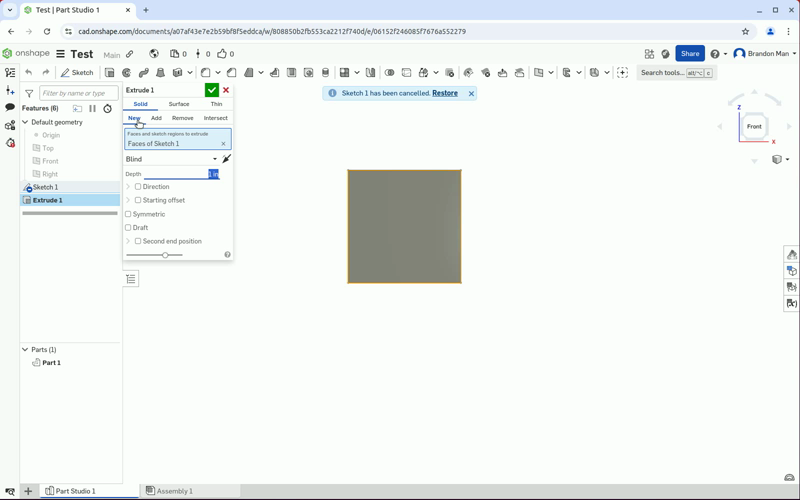
text(23.108)
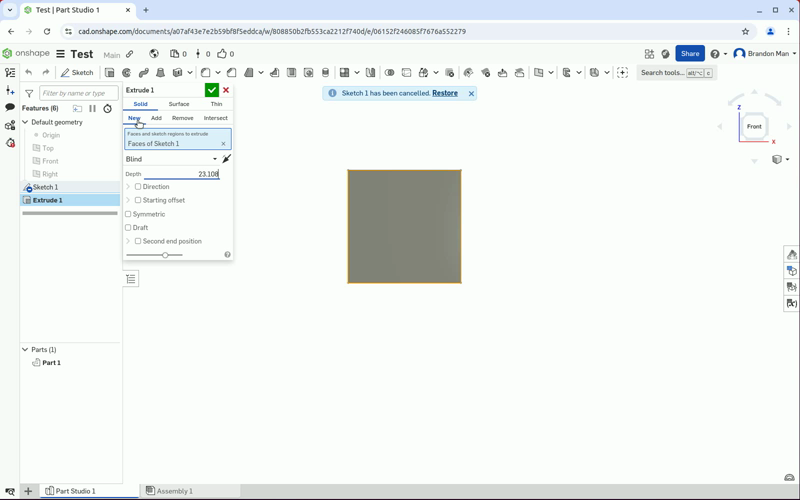
key(enter)
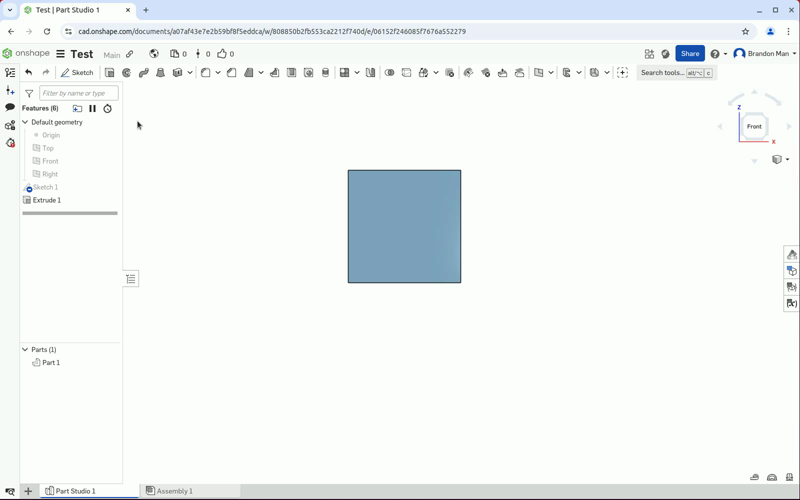
key(shift+h)
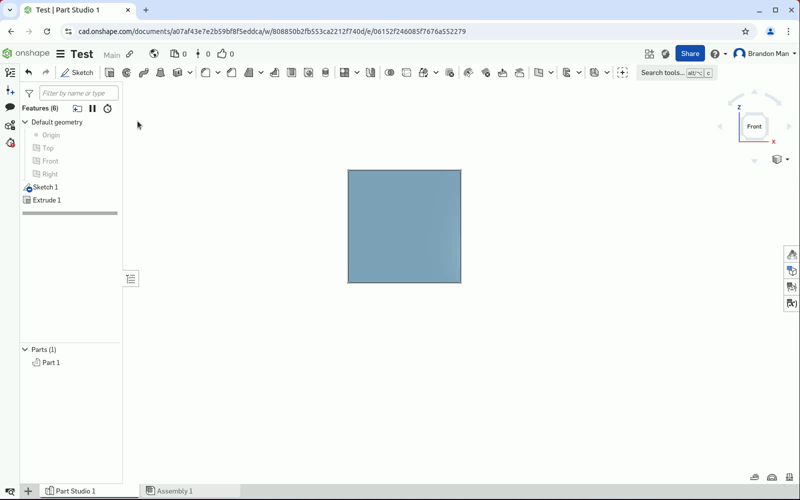
key(shift+h)
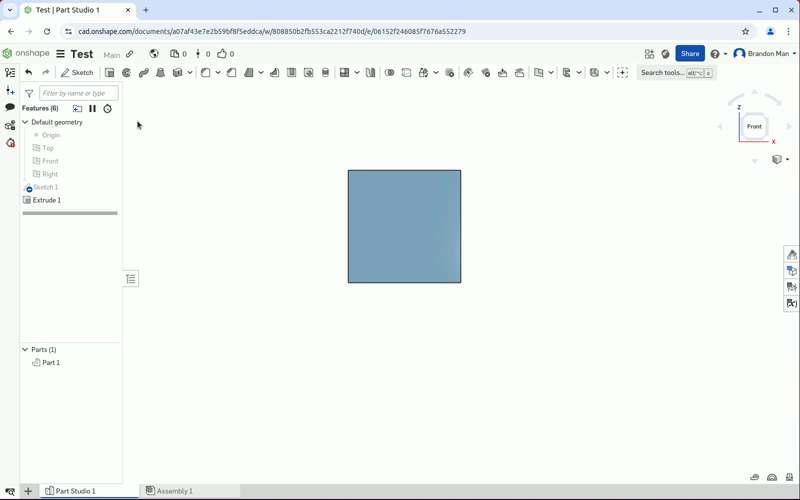
mouse_move(73, 189)
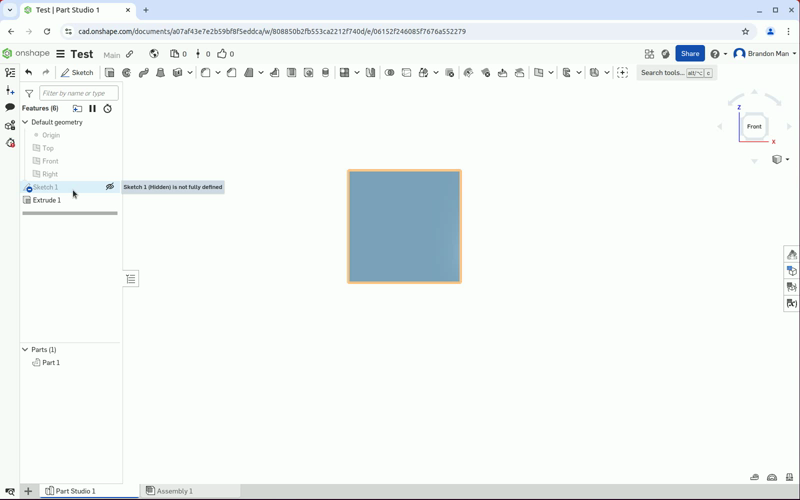
click(73, 189)
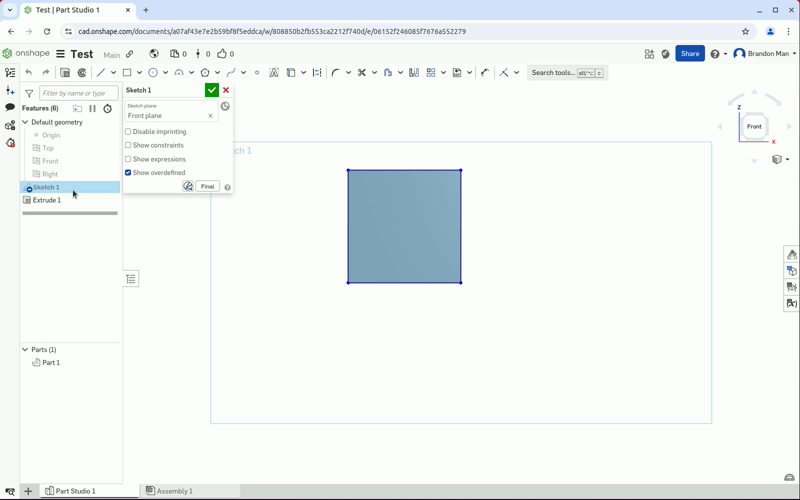
mouse_move(229, 92)
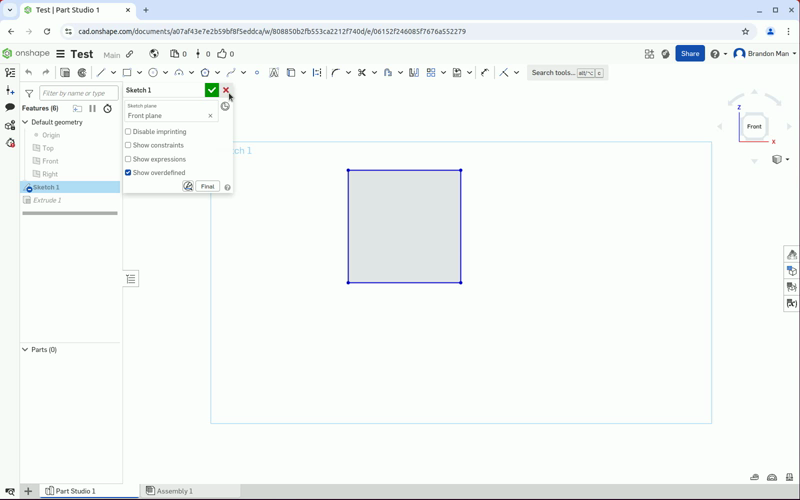
click(229, 92)
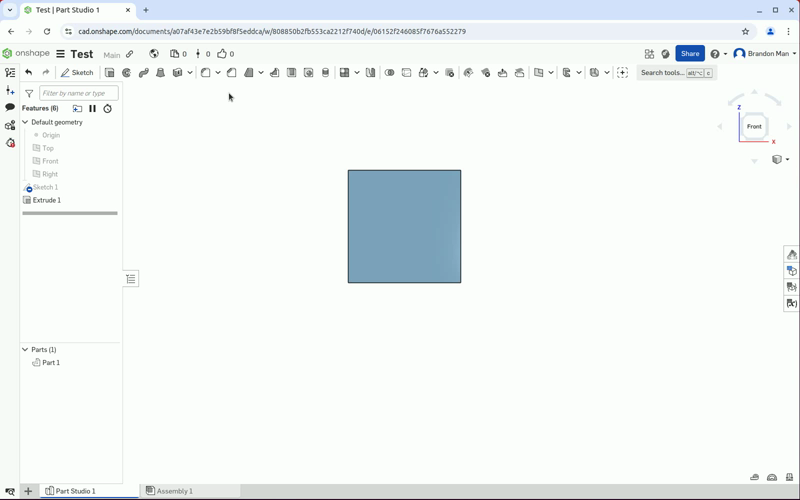
mouse_move(73, 352)
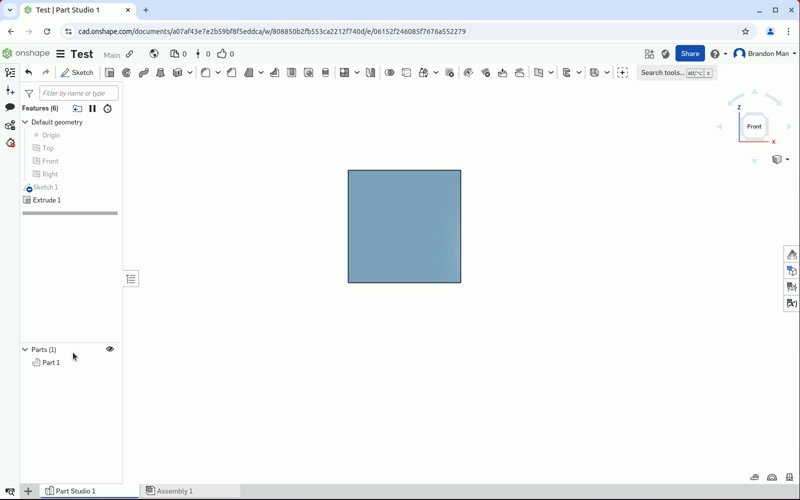
key(y)
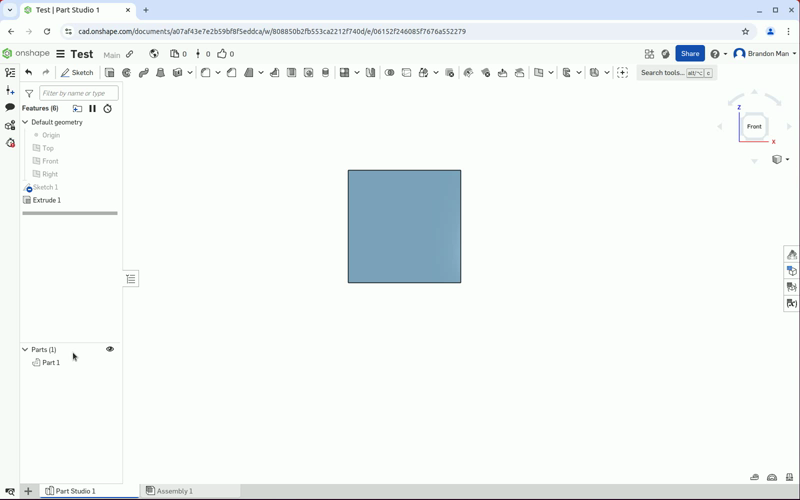
key(shift+p)
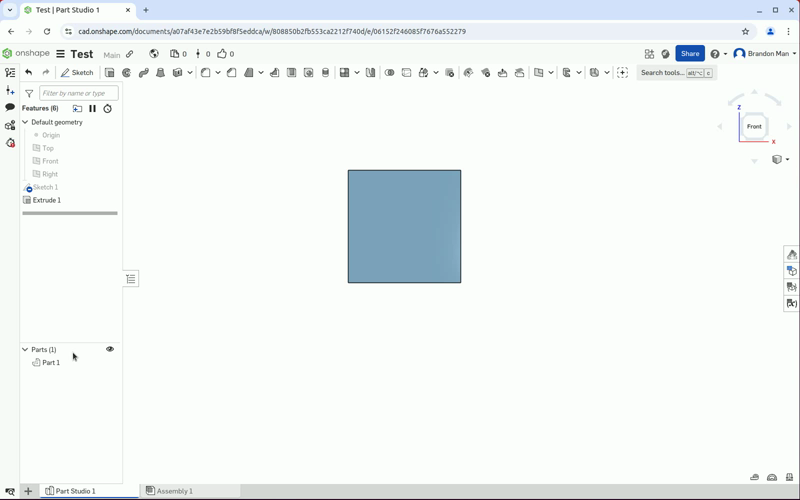
key(space)
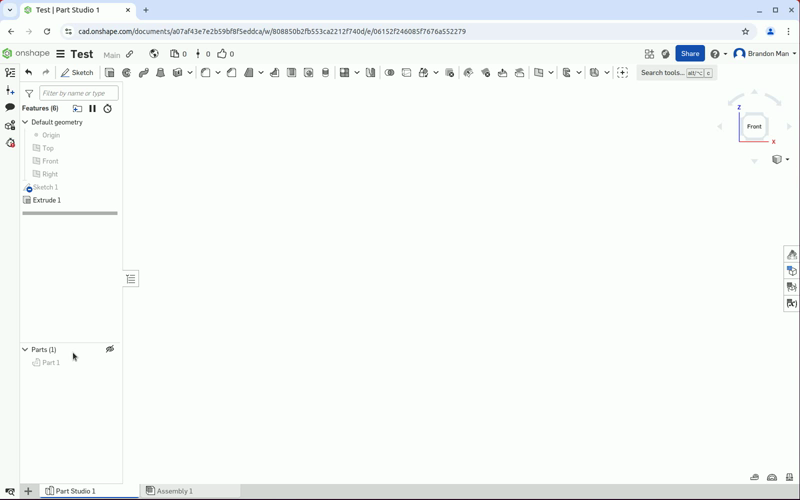
key_down(shift)
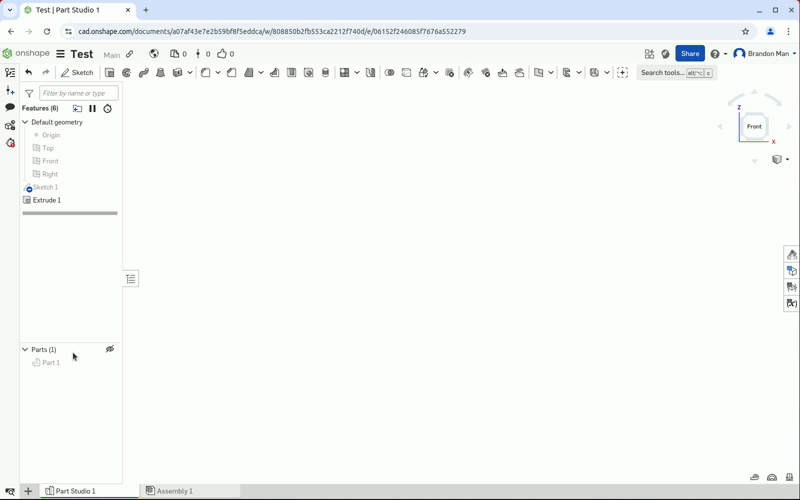
key(down)
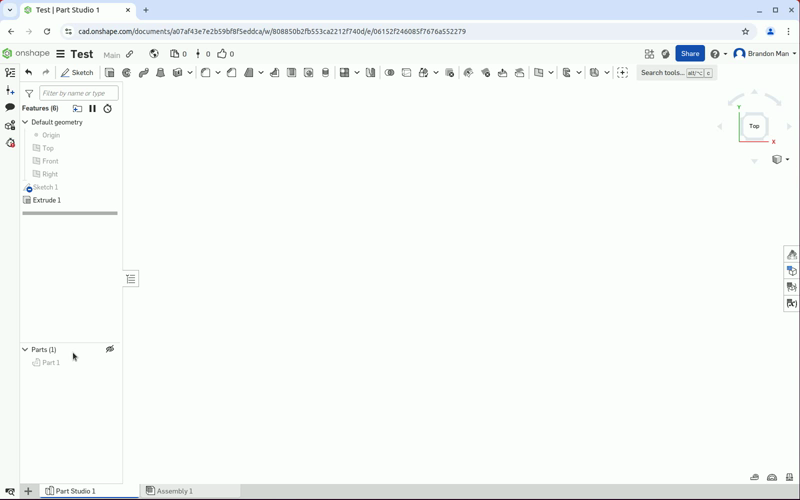
key_up(shift)
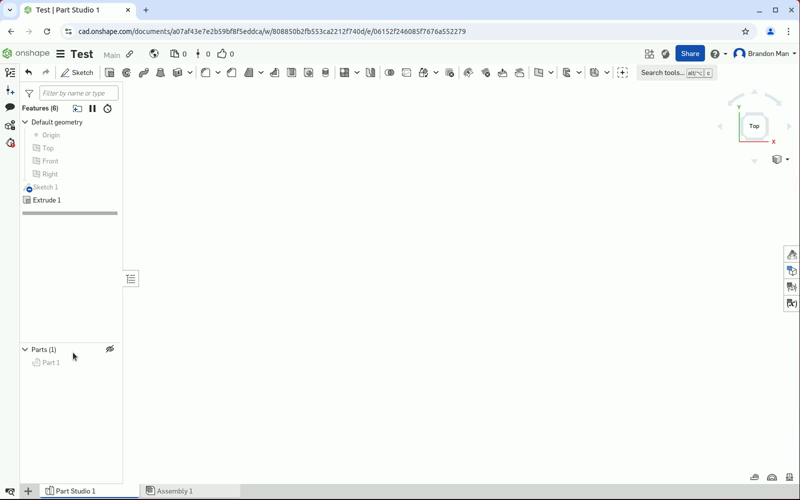
mouse_move(73, 352)
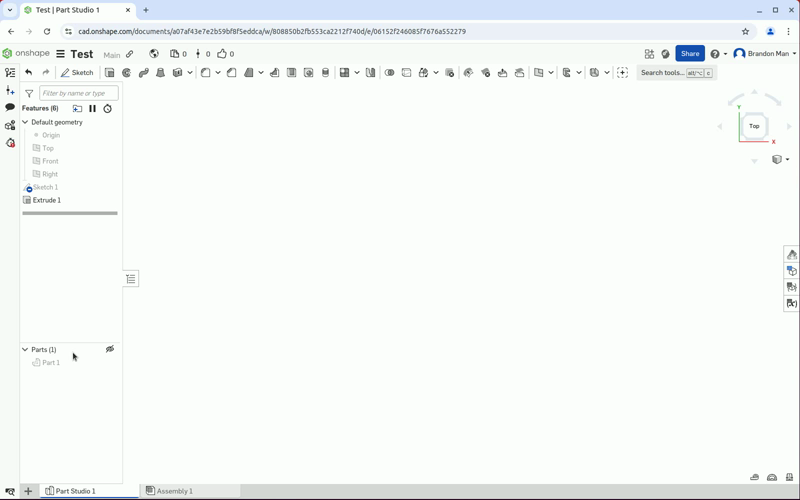
key(shift+y)
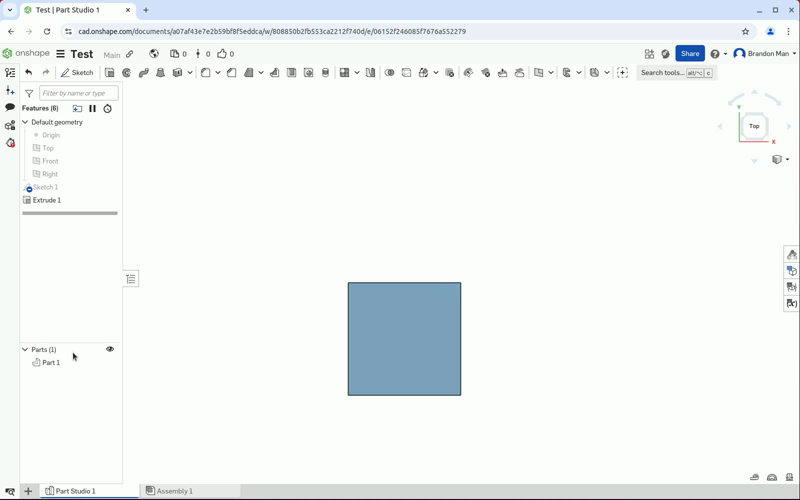
mouse_move(541, 75)
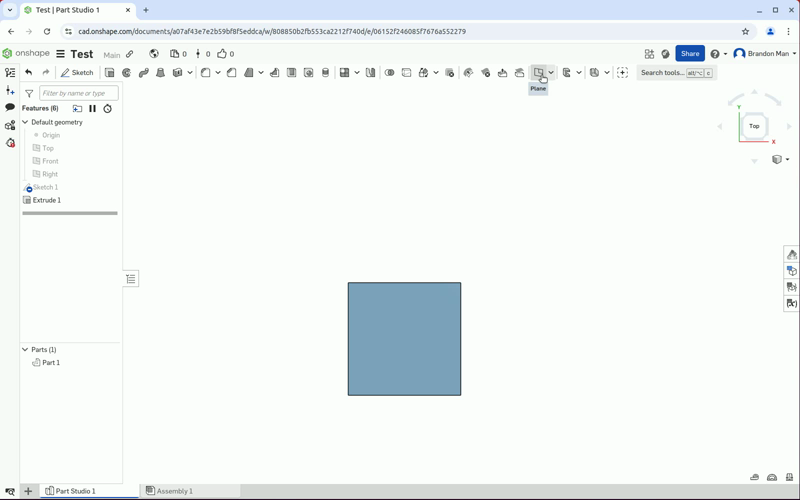
click(541, 75)
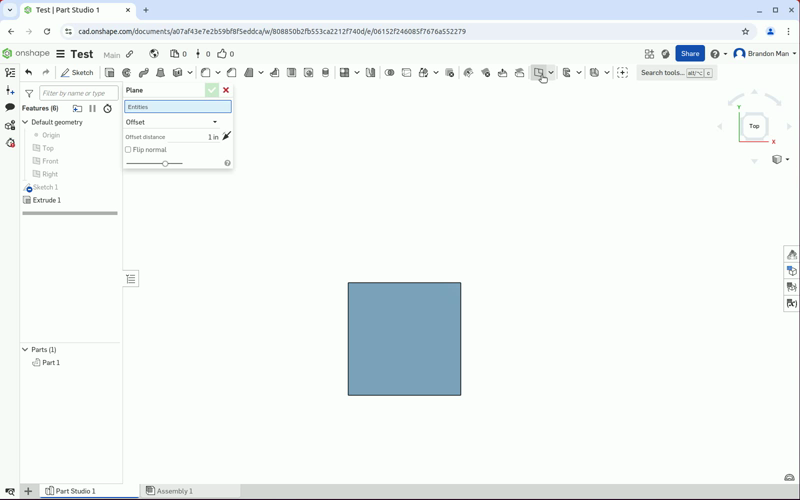
mouse_move(73, 150)
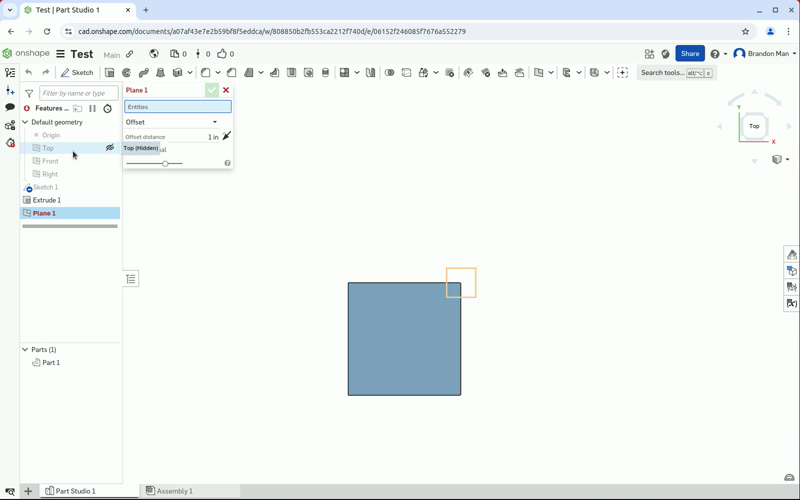
click(73, 150)
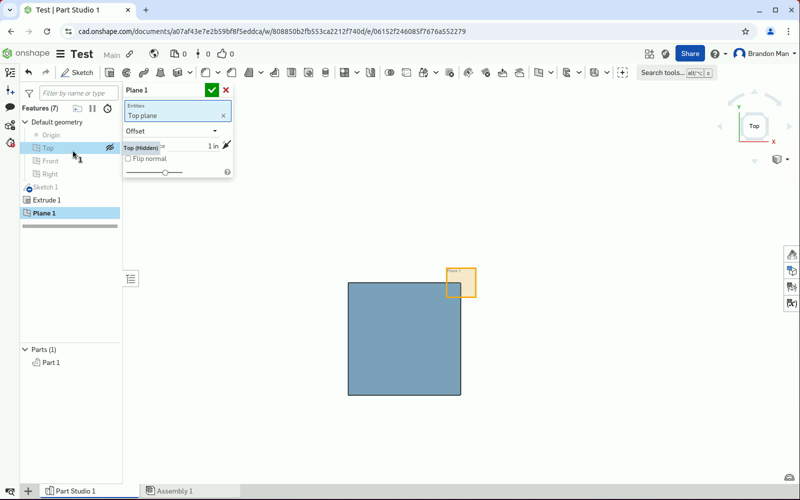
key(tab, 2)
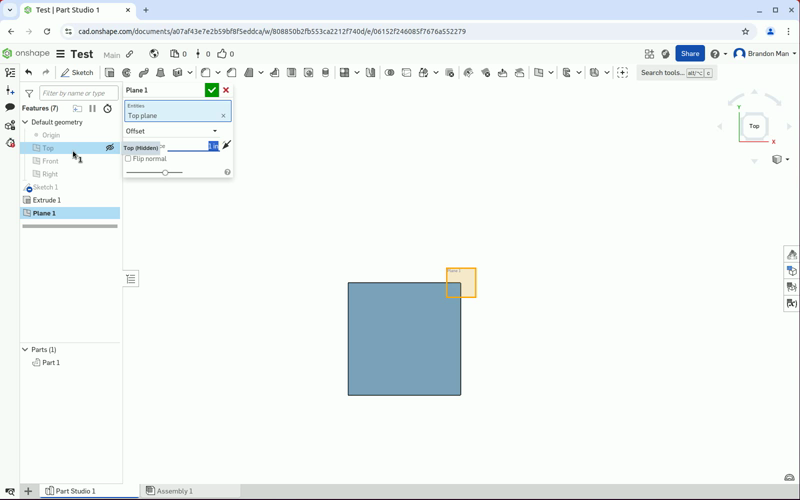
text(23.108)
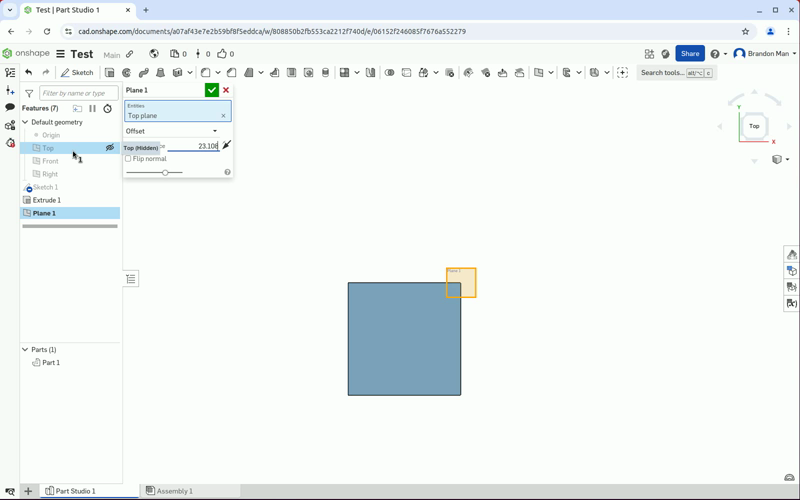
key(enter, 2)
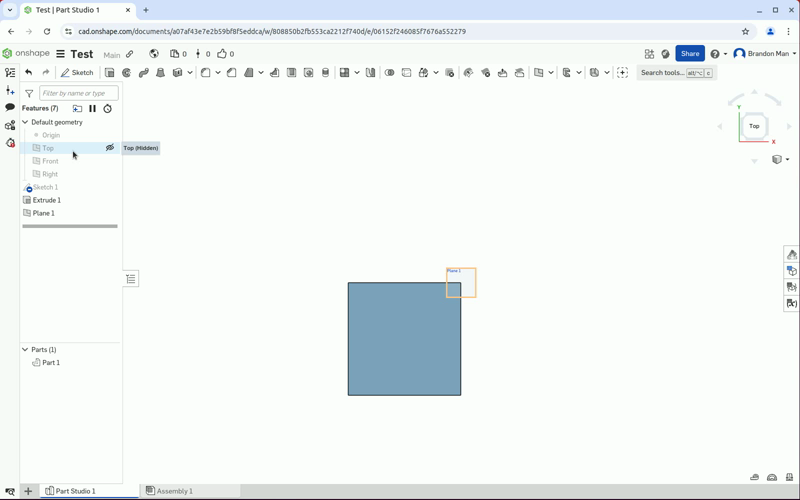
key(shift+s)
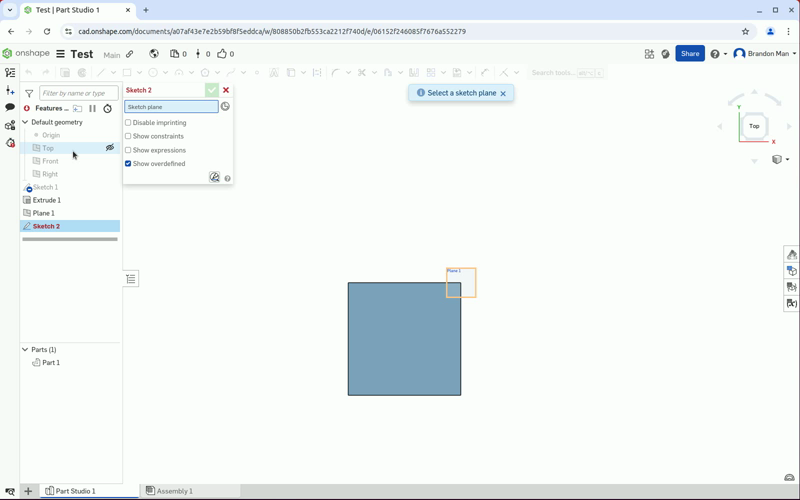
mouse_move(73, 215)
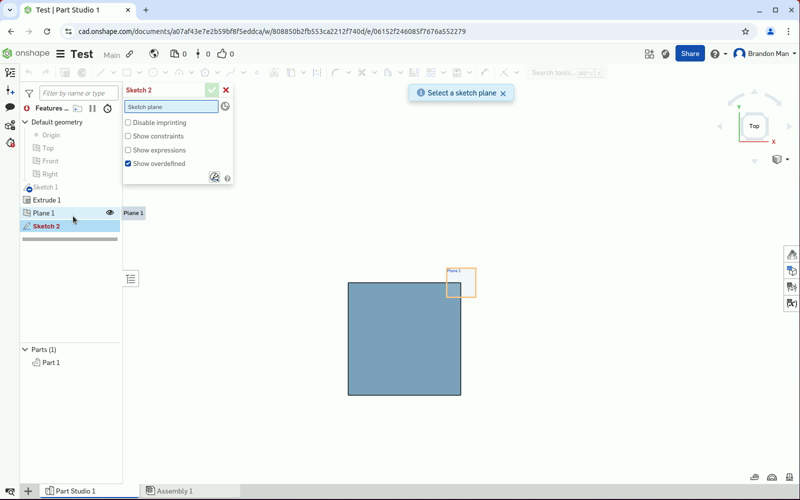
click(73, 215)
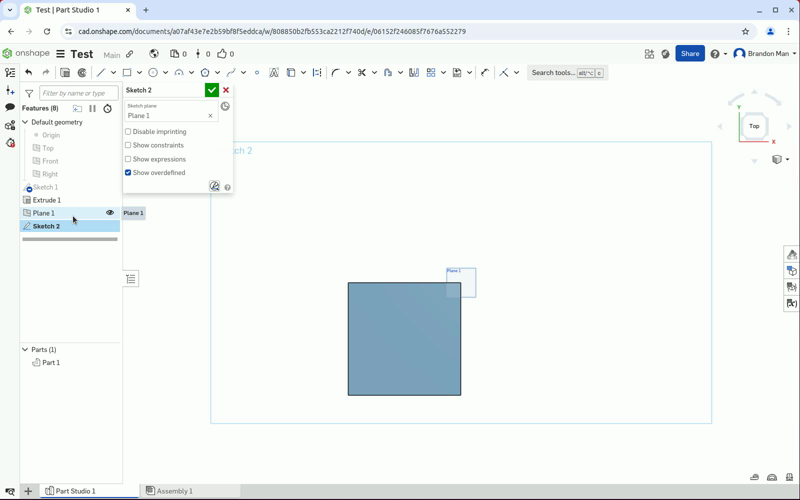
mouse_move(73, 352)
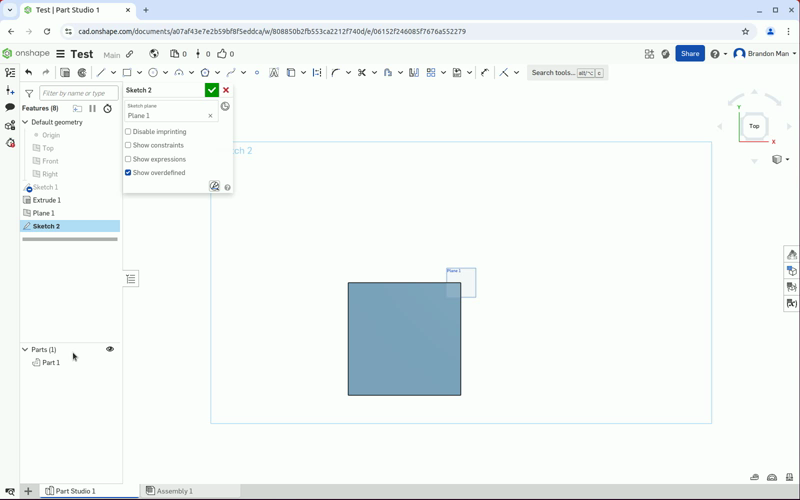
key(y)
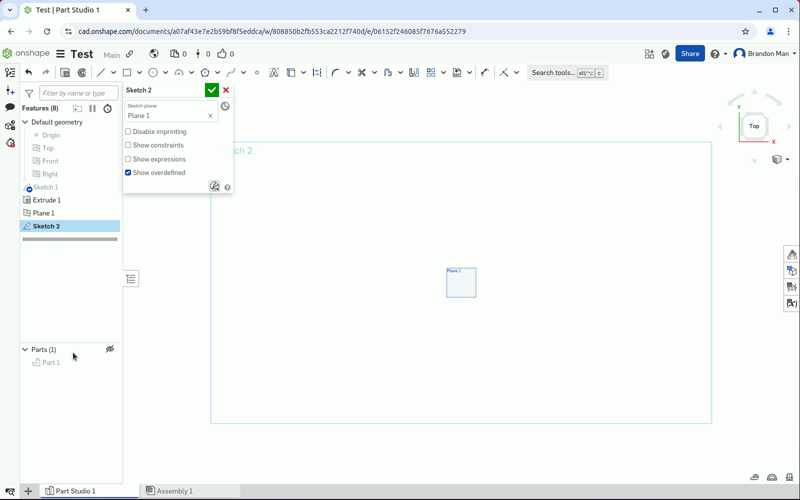
key(l)
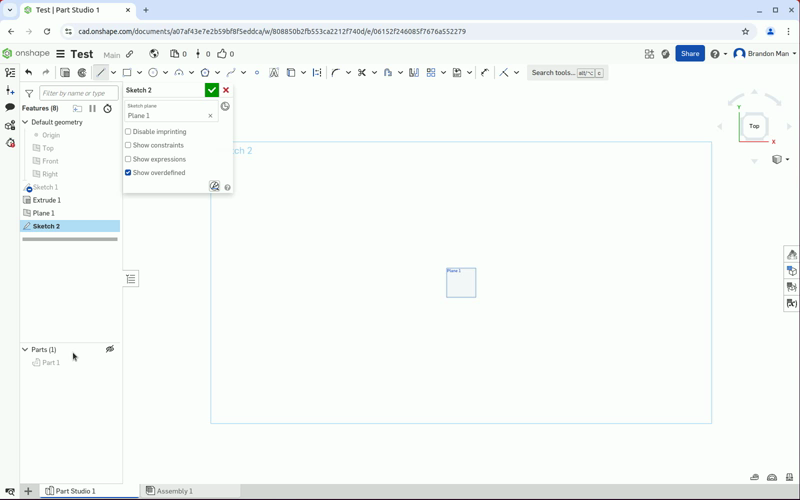
key_down(shift)
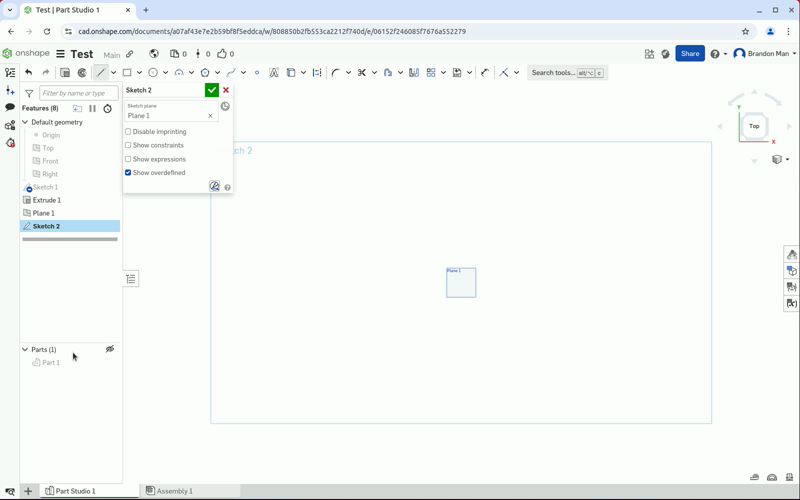
mouse_move(358, 380)
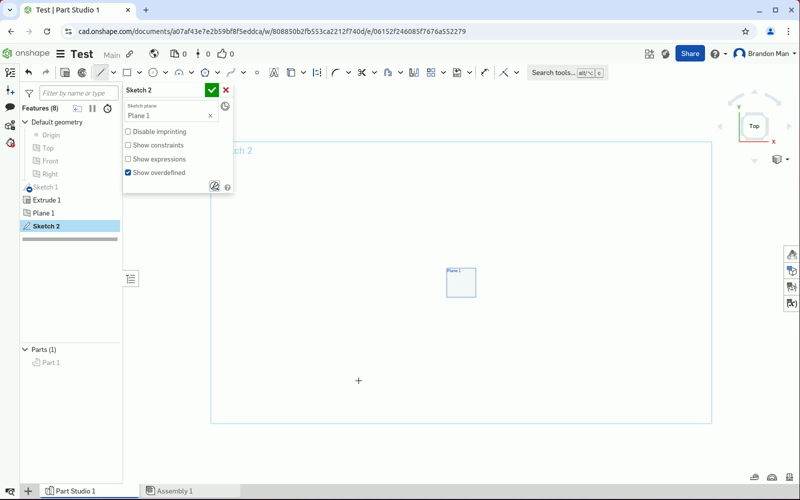
click(358, 380)
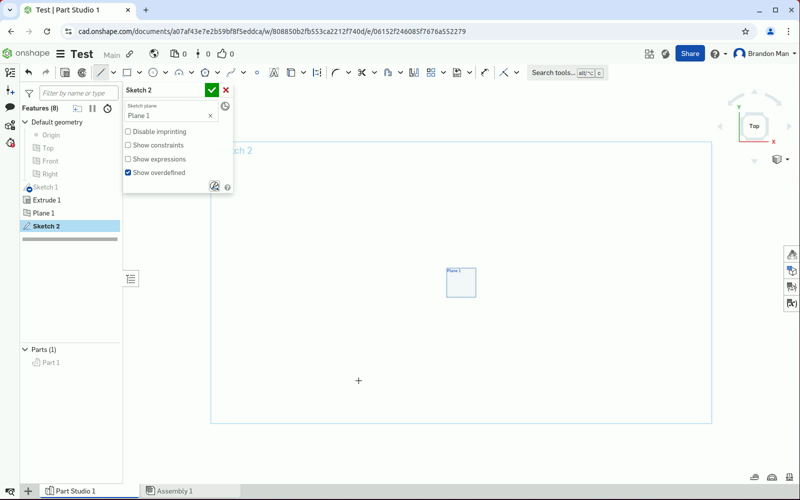
key_up(shift)
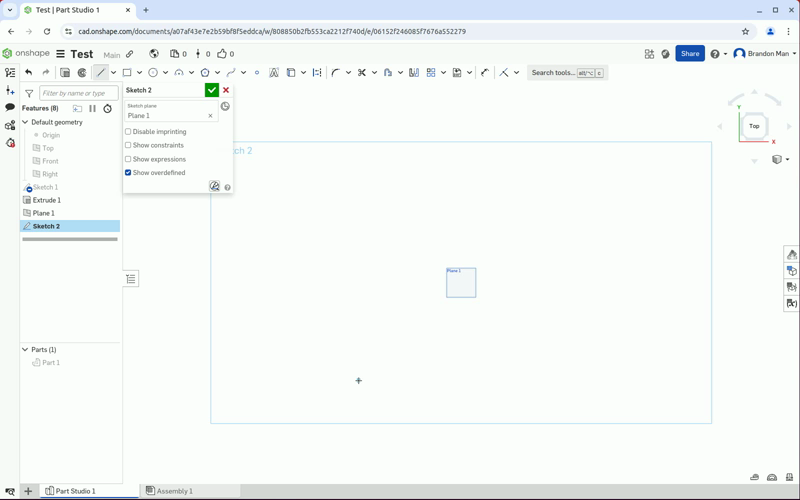
key_down(shift)
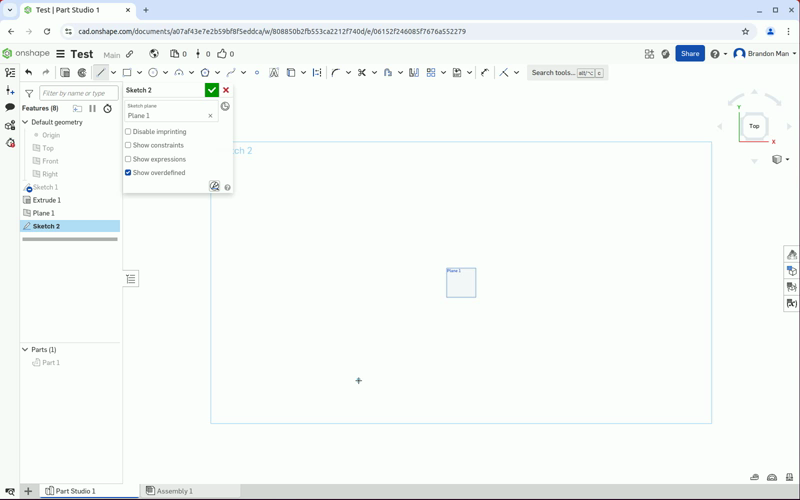
mouse_move(444, 380)
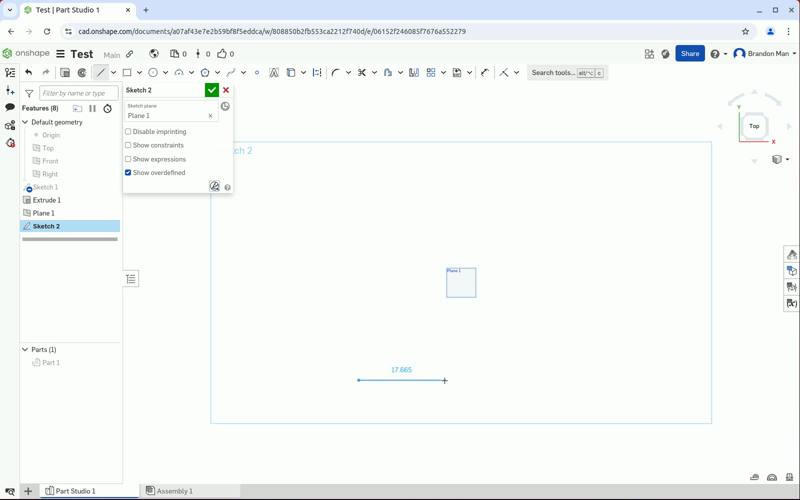
click(444, 380)
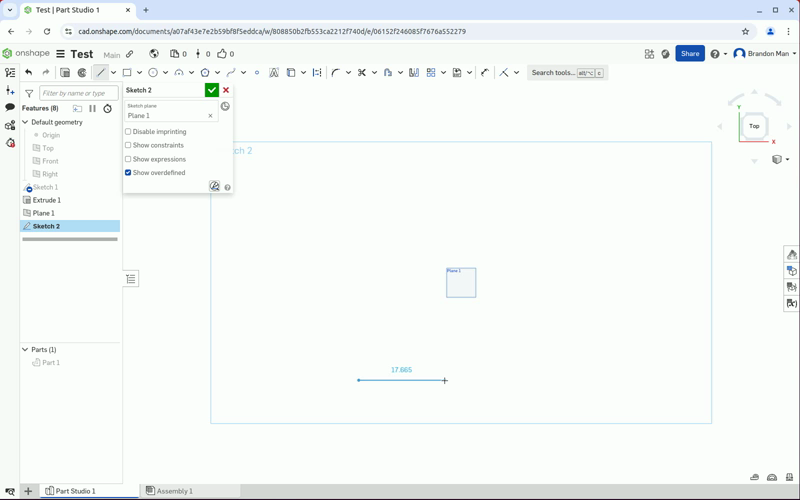
key_up(shift)
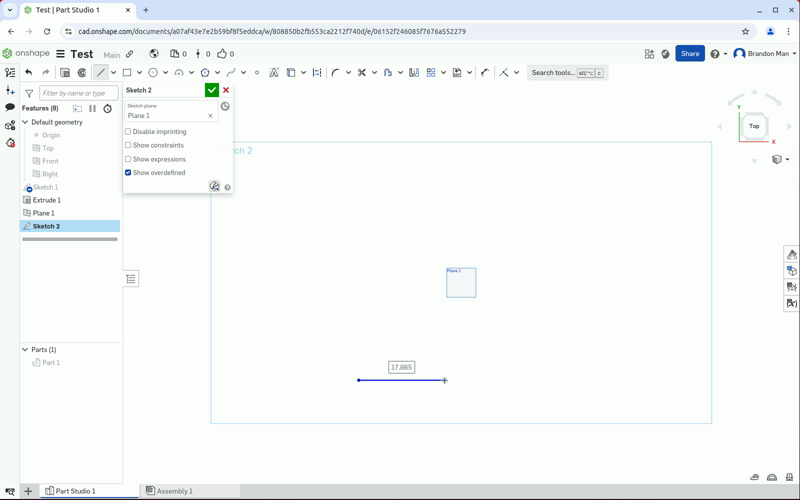
key_down(shift)
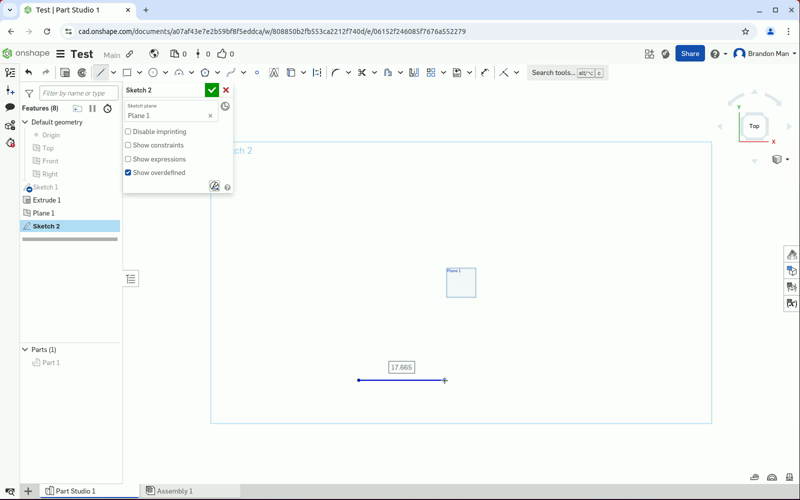
mouse_move(444, 293)
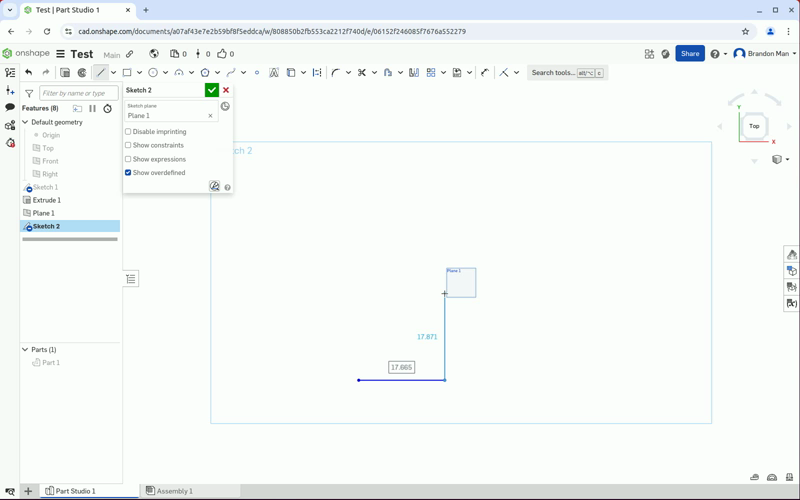
click(444, 293)
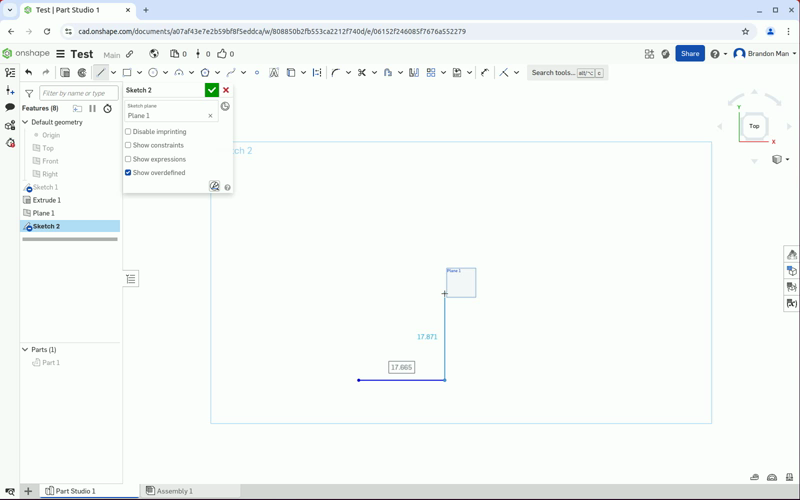
key_up(shift)
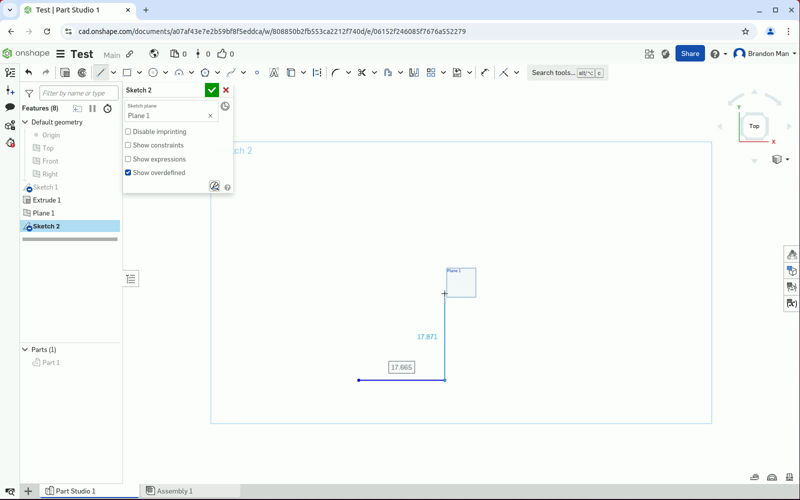
key_down(shift)
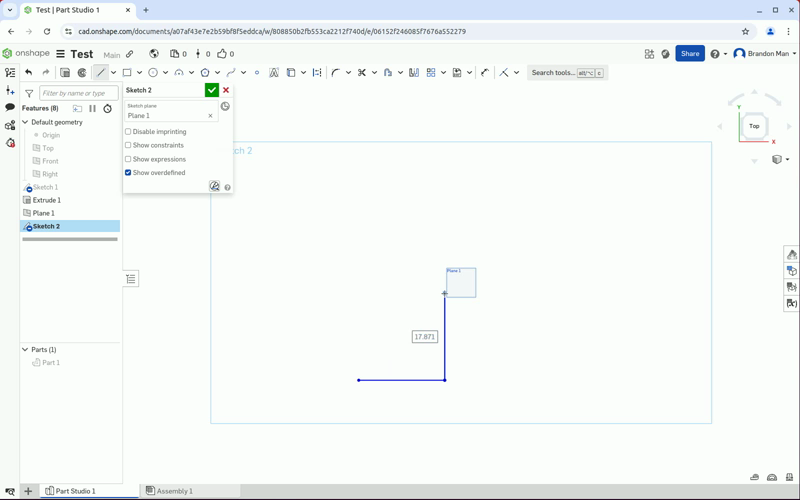
mouse_move(358, 293)
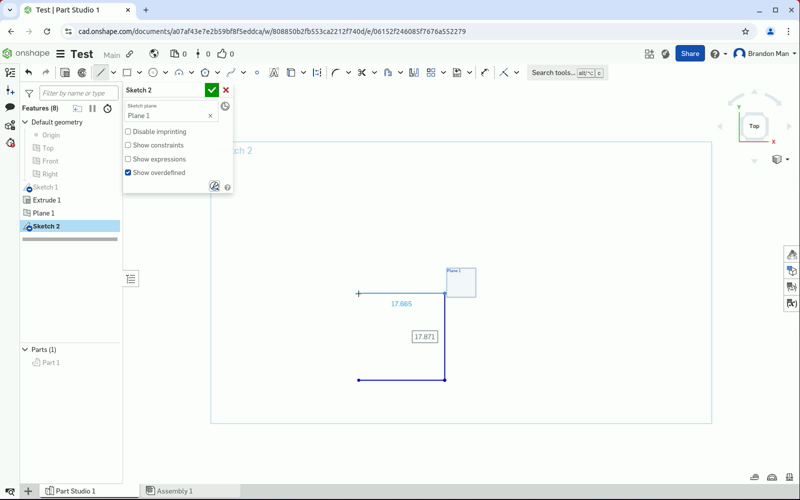
click(358, 293)
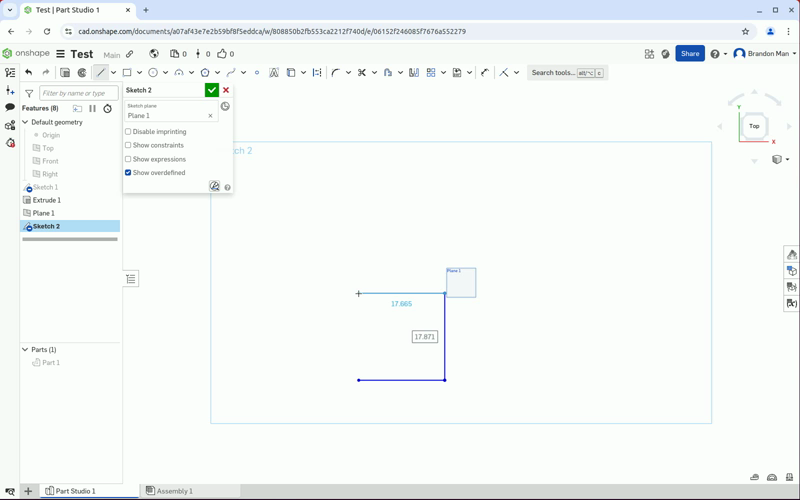
key_up(shift)
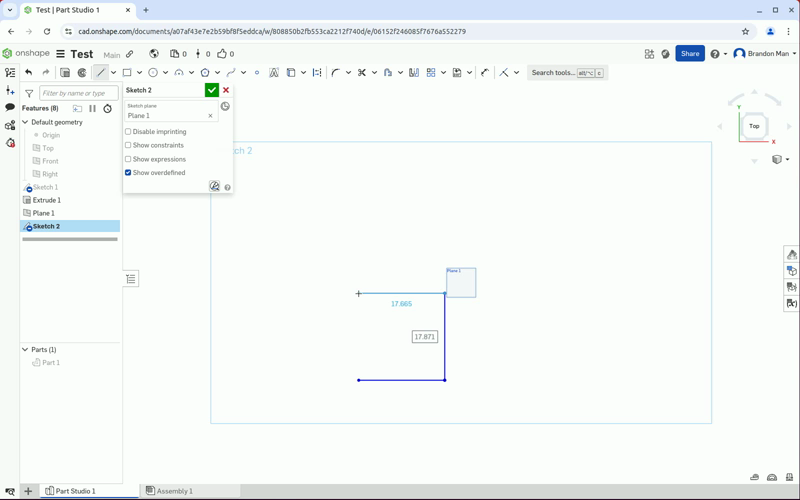
key_down(shift)
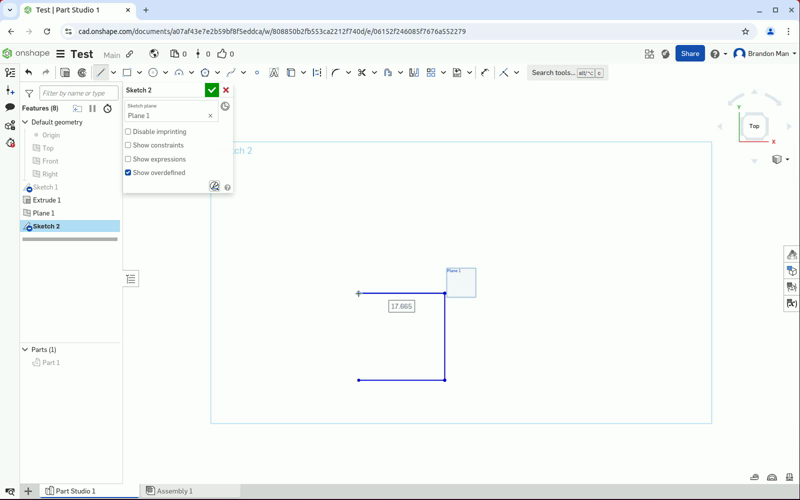
mouse_move(358, 380)
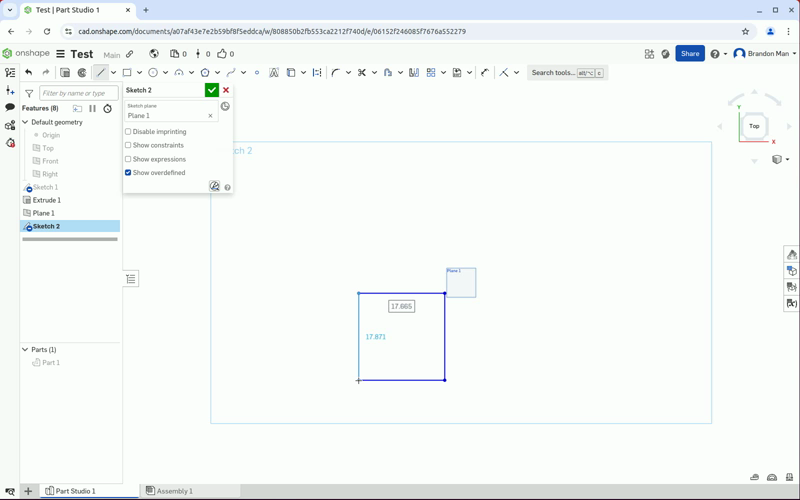
key_up(shift)
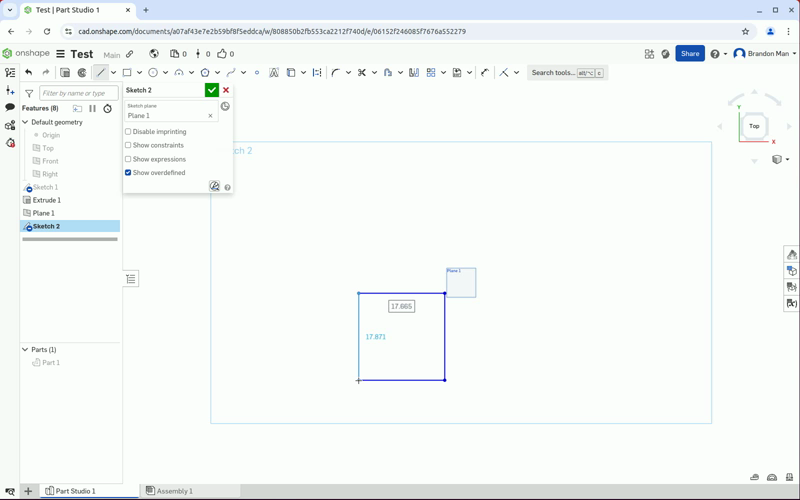
click(358, 380)
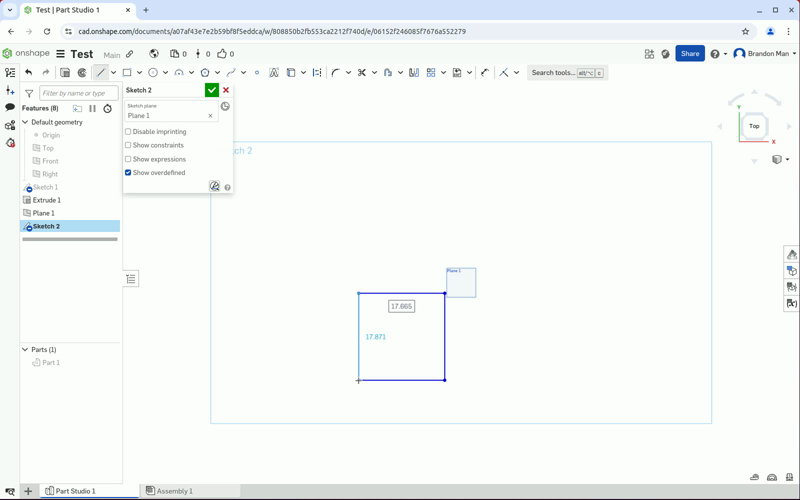
key(esc)
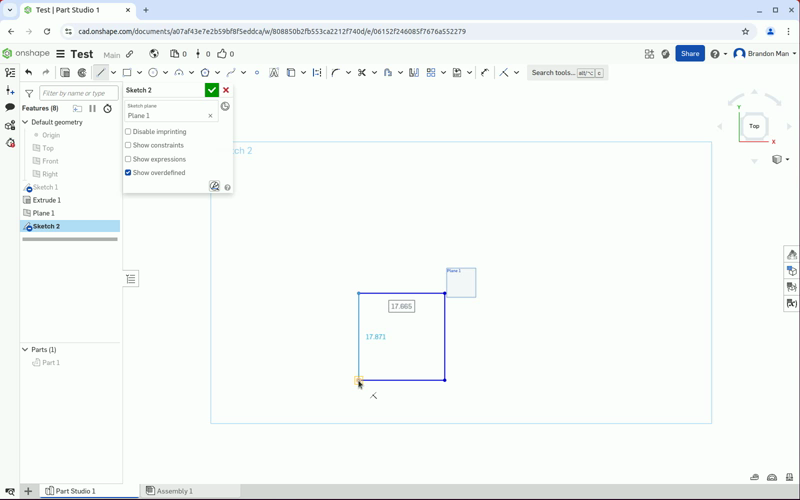
mouse_move(392, 365)
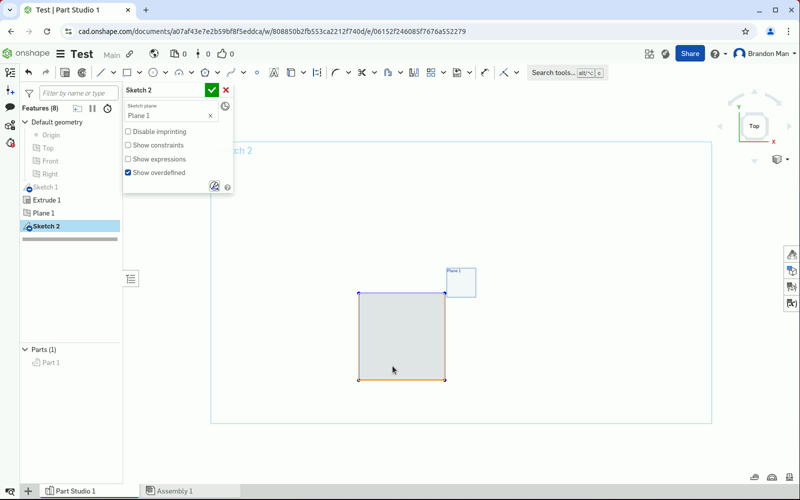
click(392, 365)
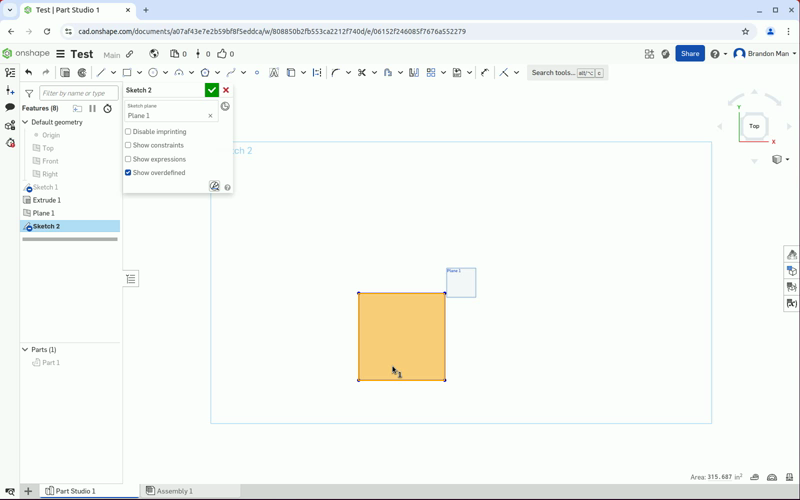
mouse_move(73, 352)
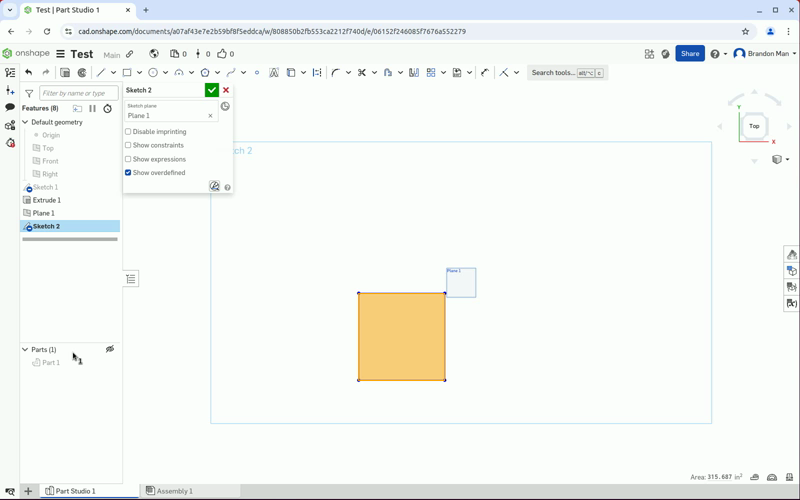
key(shift+y)
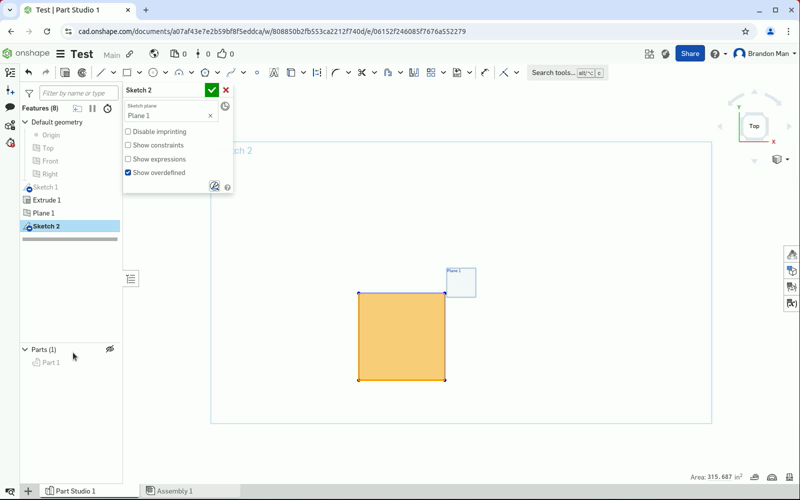
key(shift+e)
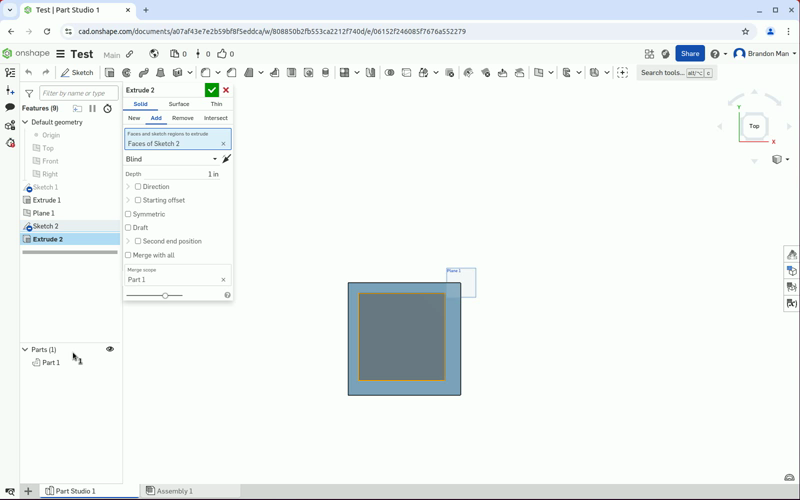
mouse_move(143, 106)
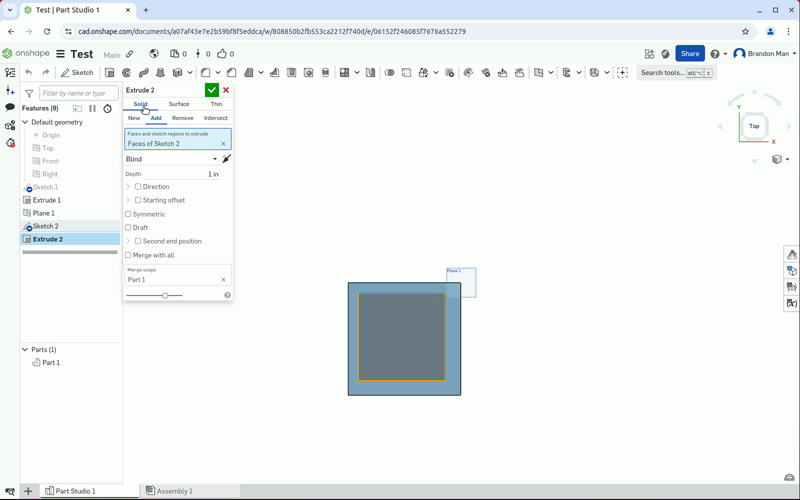
click(143, 106)
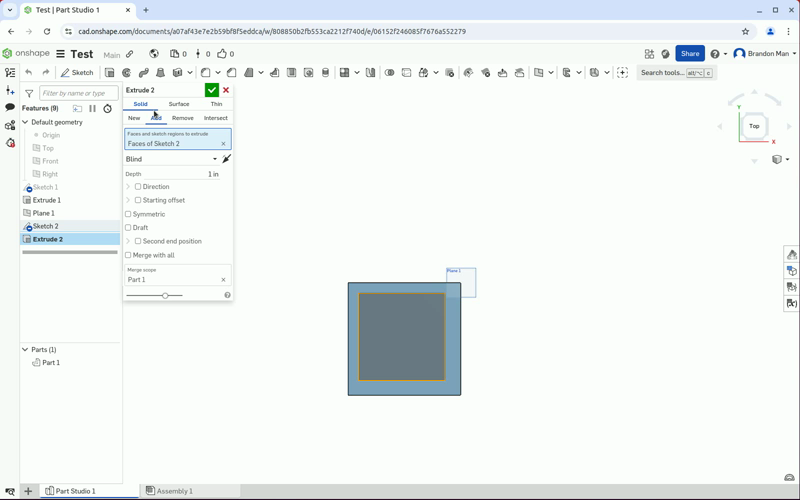
mouse_move(186, 120)
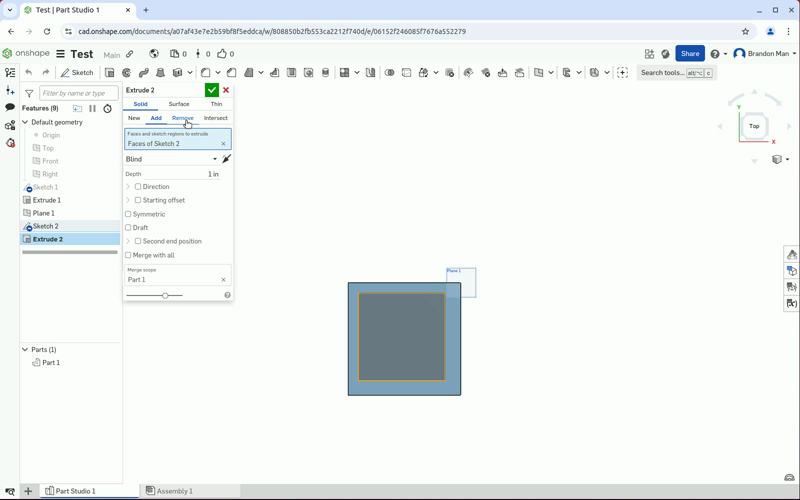
click(186, 120)
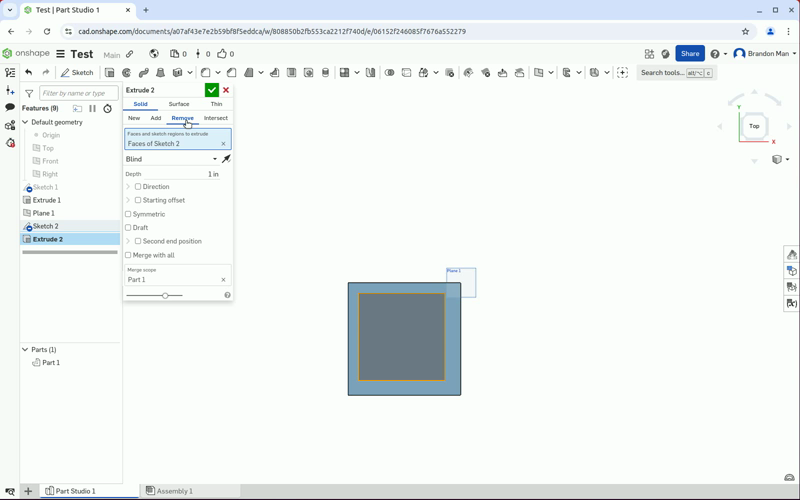
key(tab, 4)
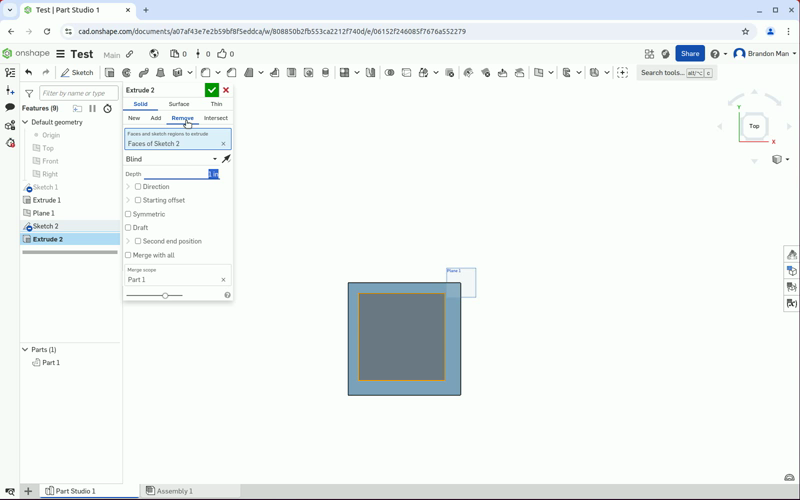
text(11.554)
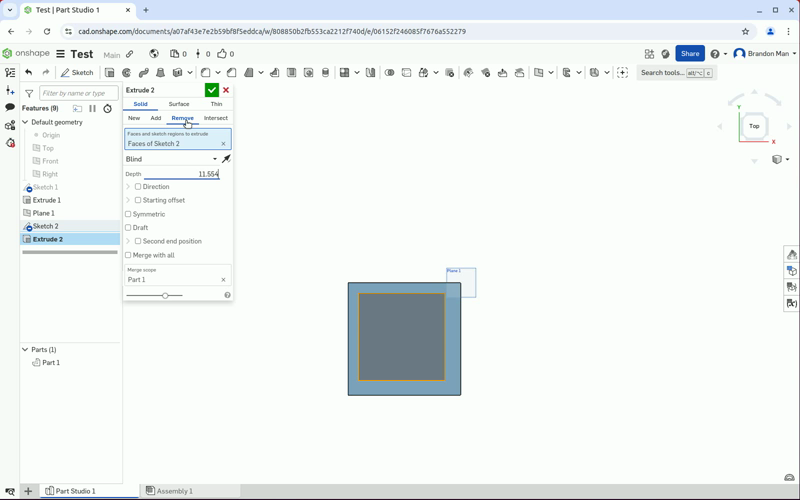
key(tab, 6)
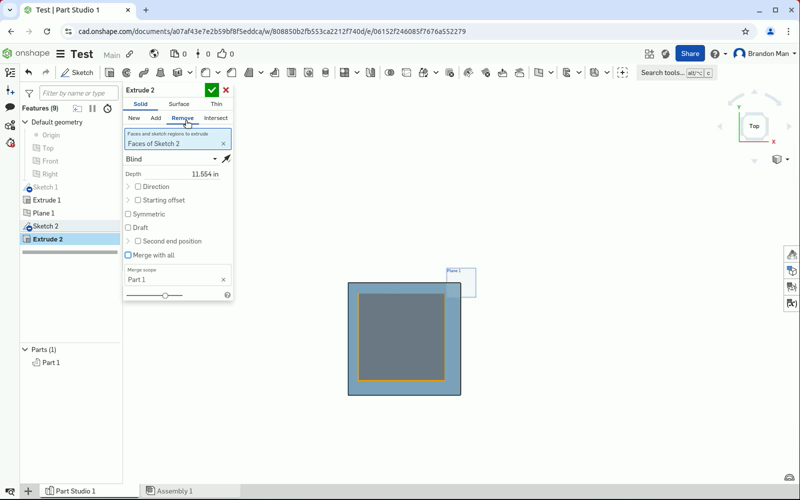
key(space)
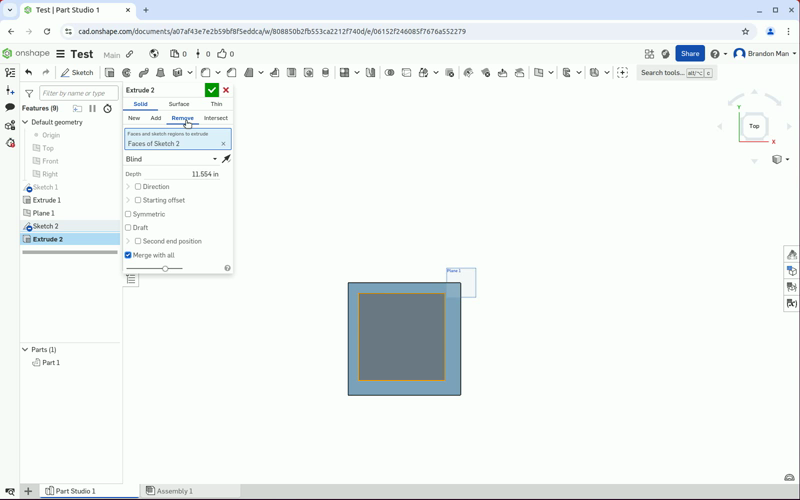
key(enter)
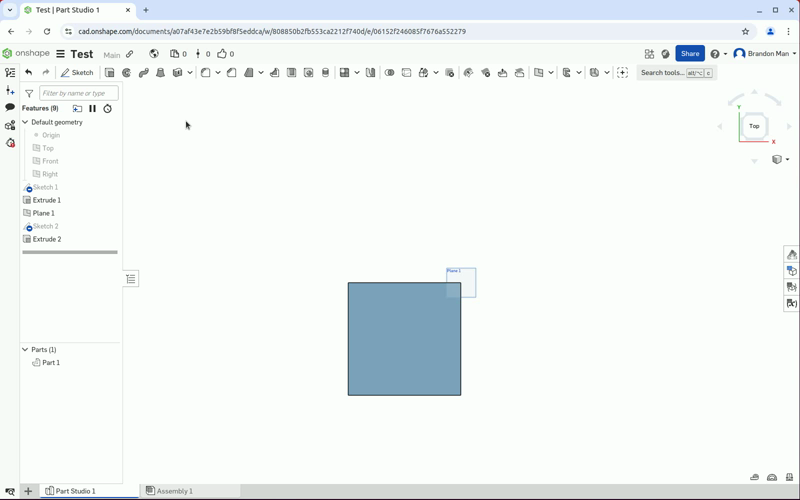
key(shift+h)
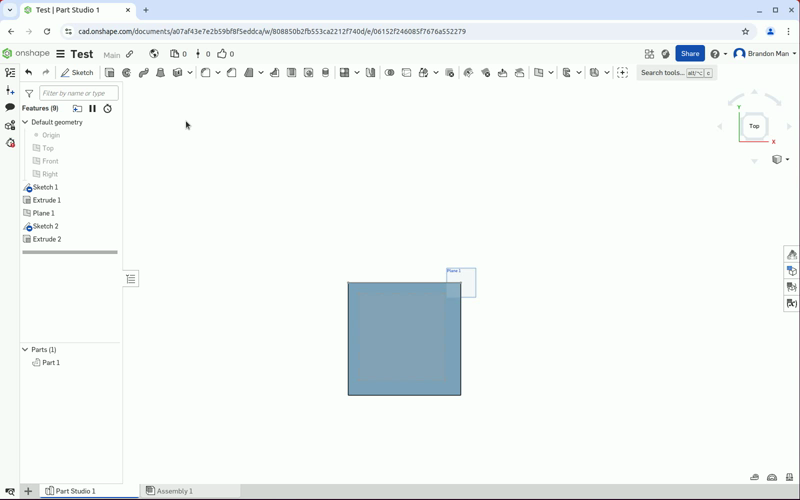
key(shift+h)
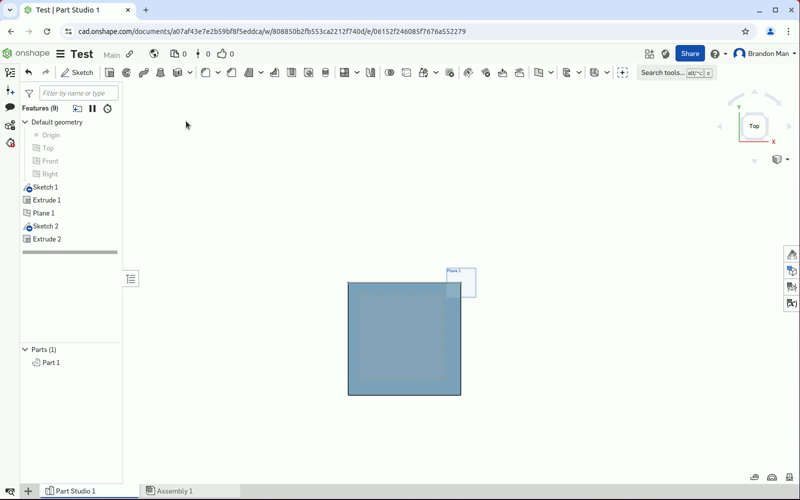
key(shift+7)
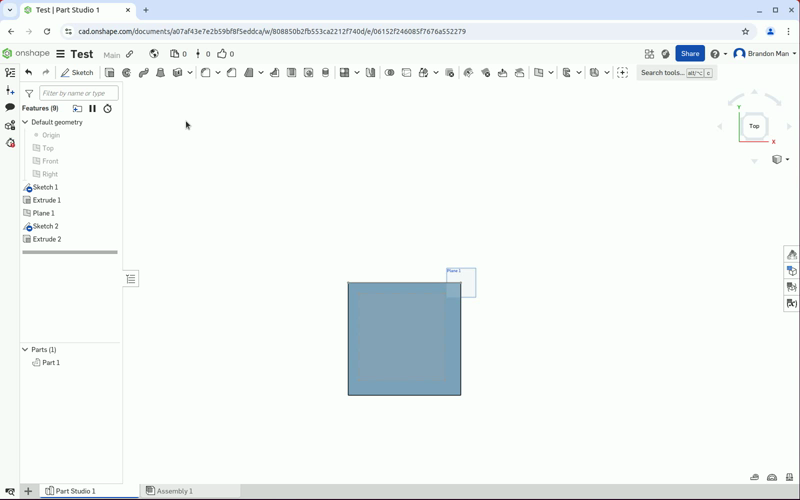
key(up, 3)
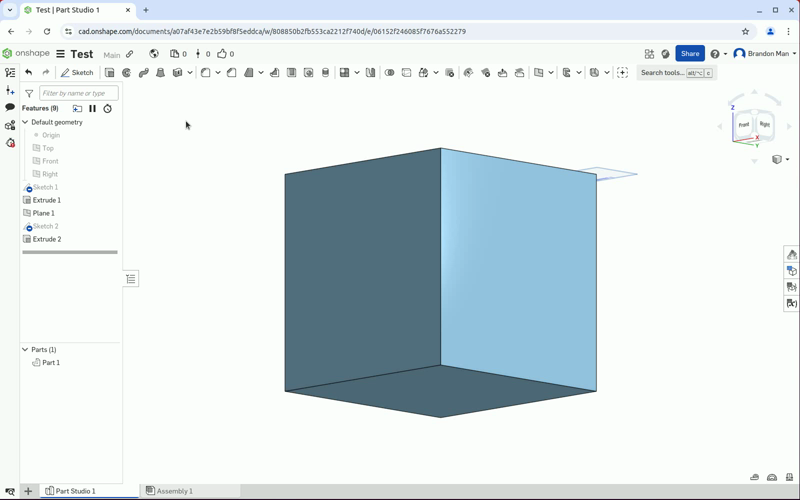
key(left, 3)
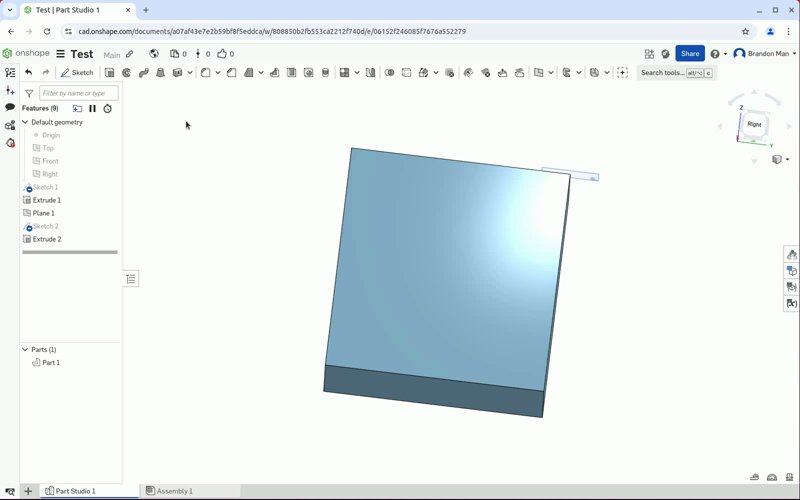
key(right, 3)
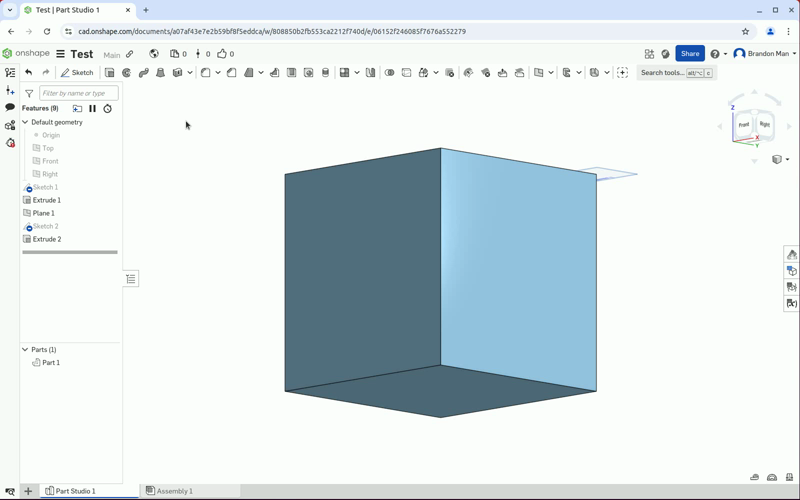
key(down, 3)
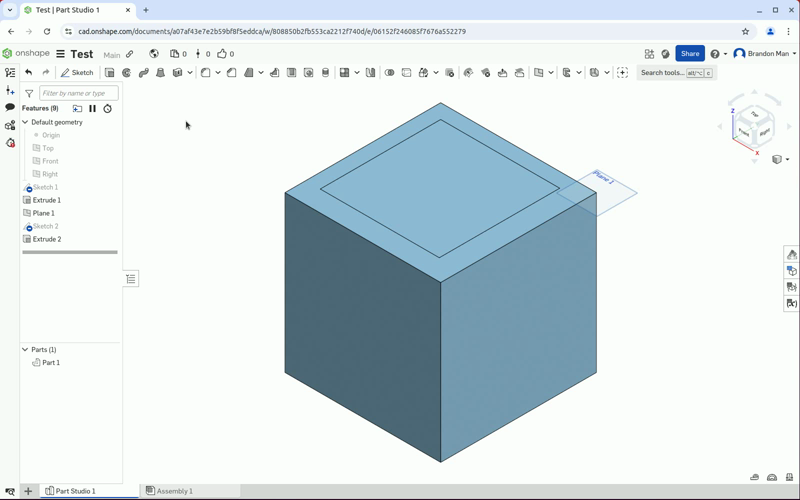
mouse_move(73, 189)
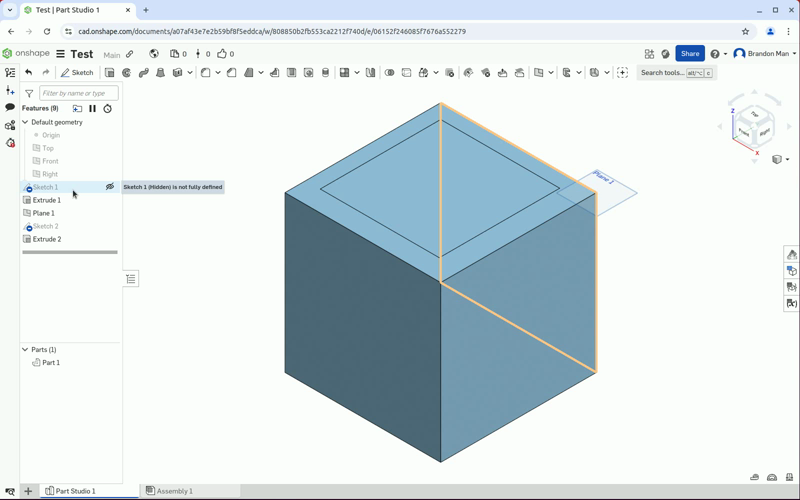
click(73, 189)